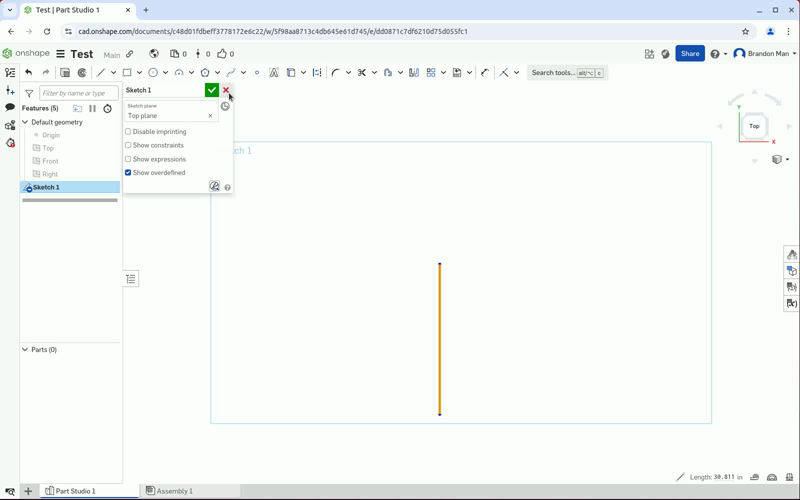
key(shift+h)
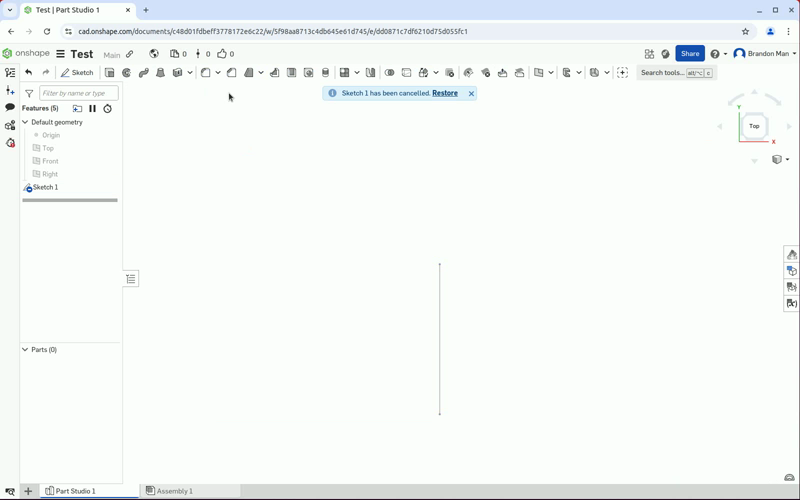
key(shift+s)
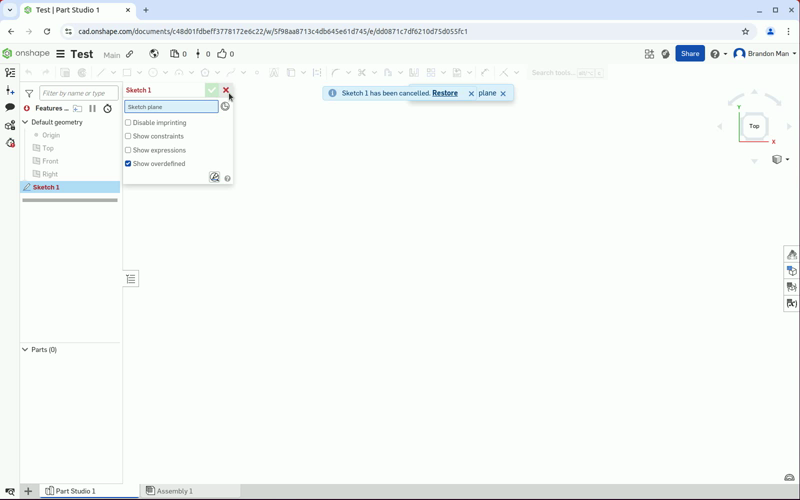
mouse_move(73, 150)
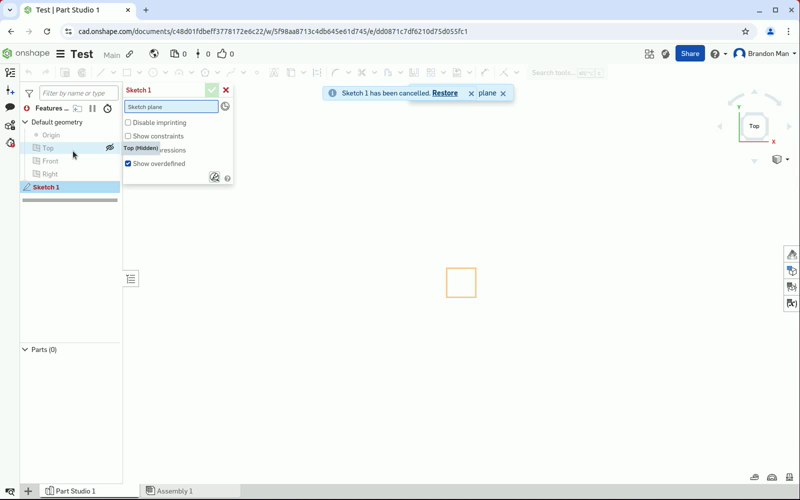
click(73, 150)
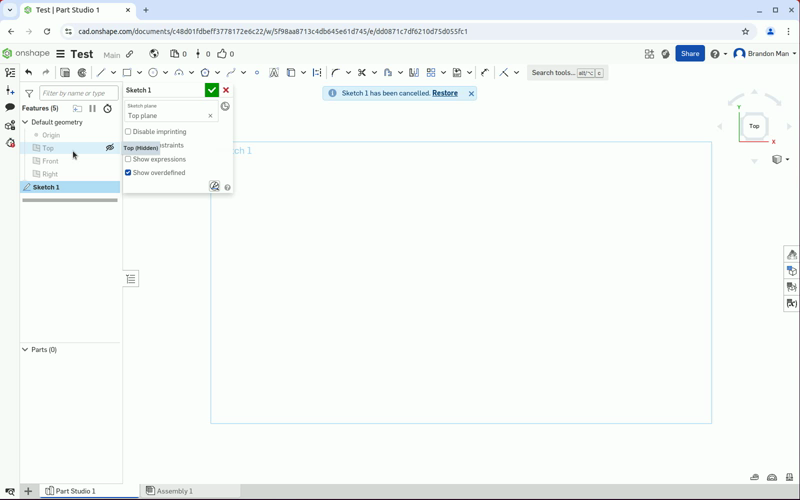
mouse_move(73, 352)
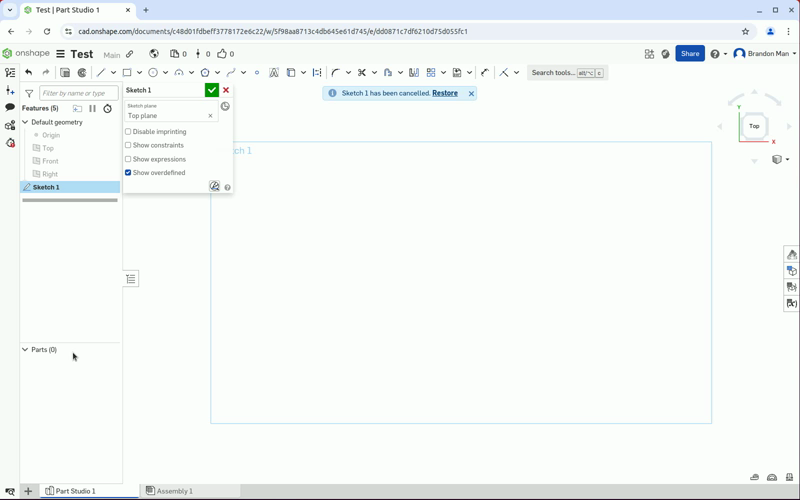
key(y)
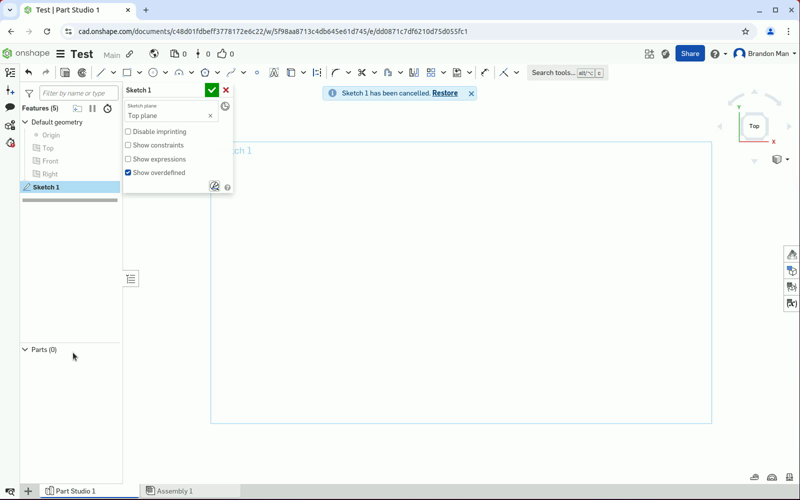
key(l)
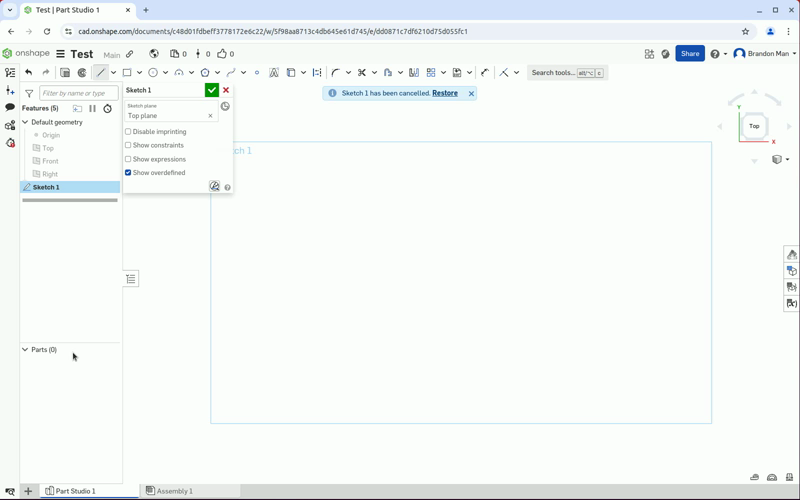
key_down(shift)
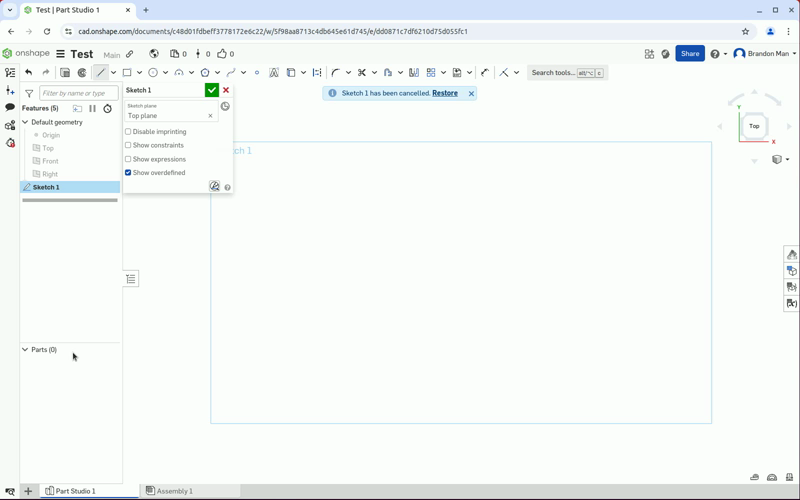
mouse_move(395, 303)
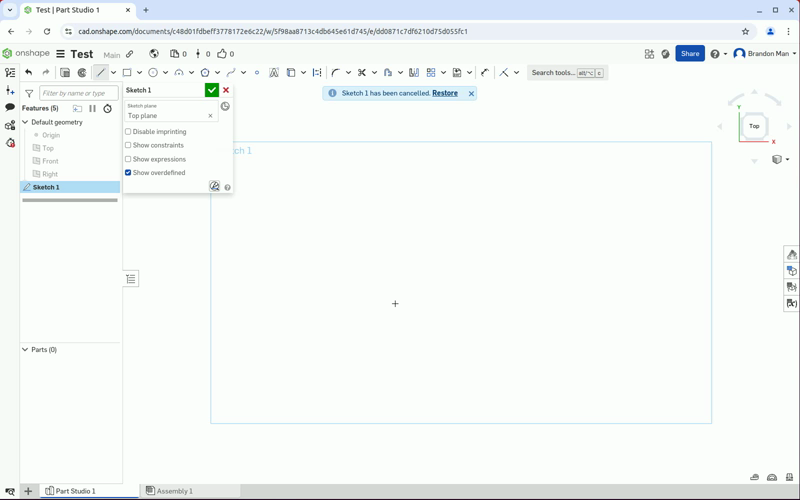
click(395, 303)
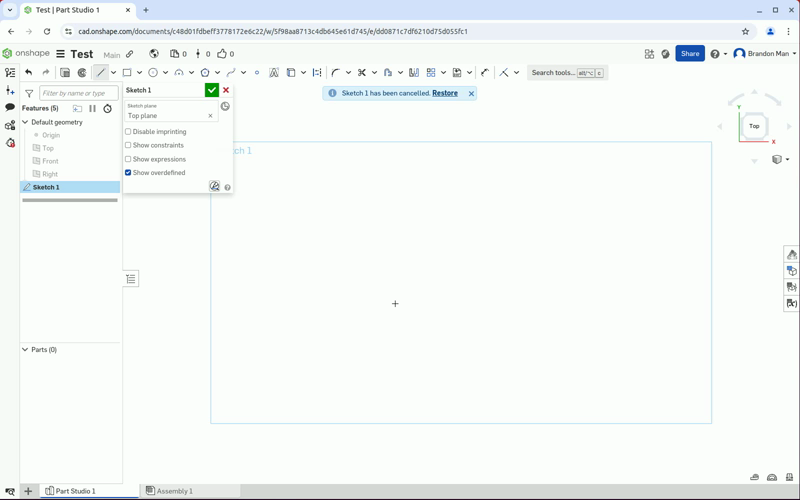
key_up(shift)
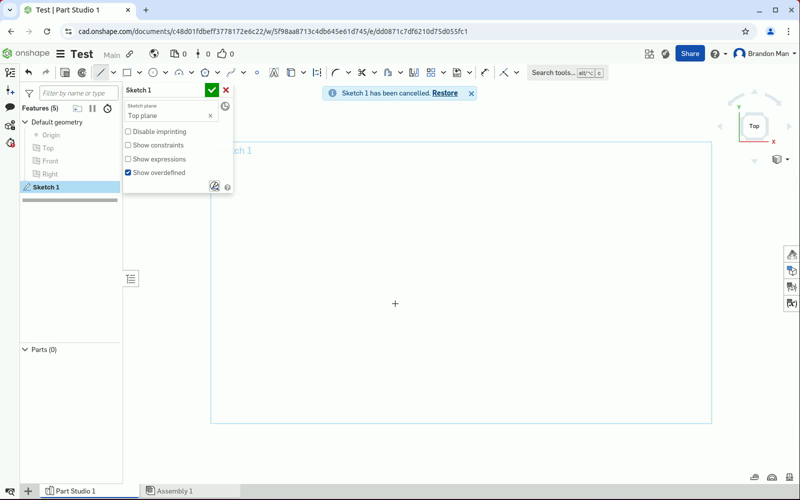
key_down(shift)
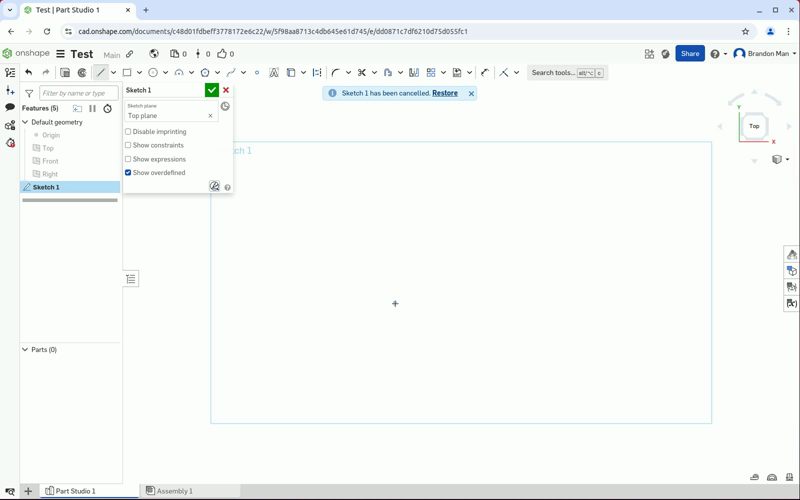
mouse_move(425, 303)
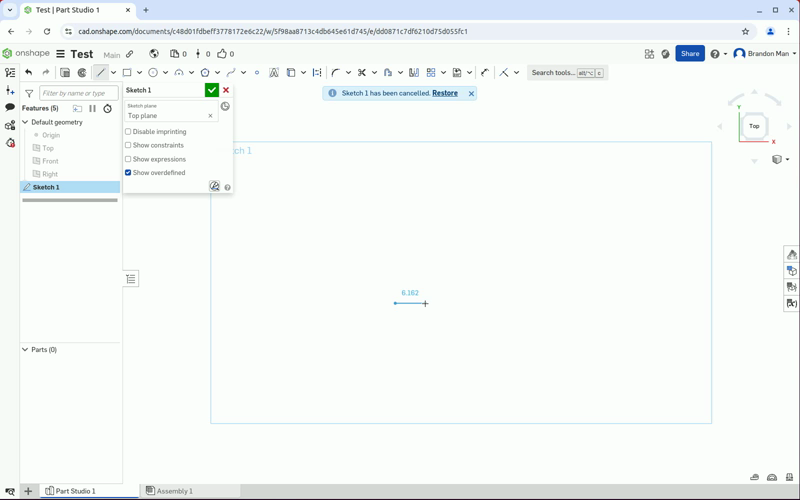
mouse_move(404, 303)
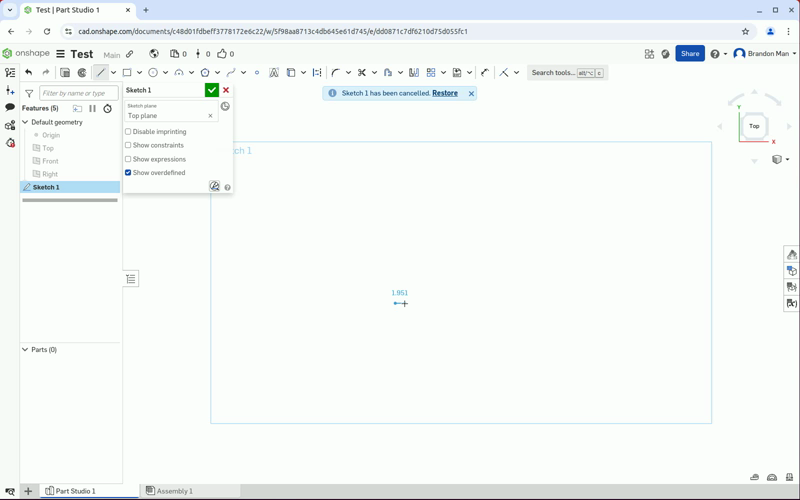
click(404, 303)
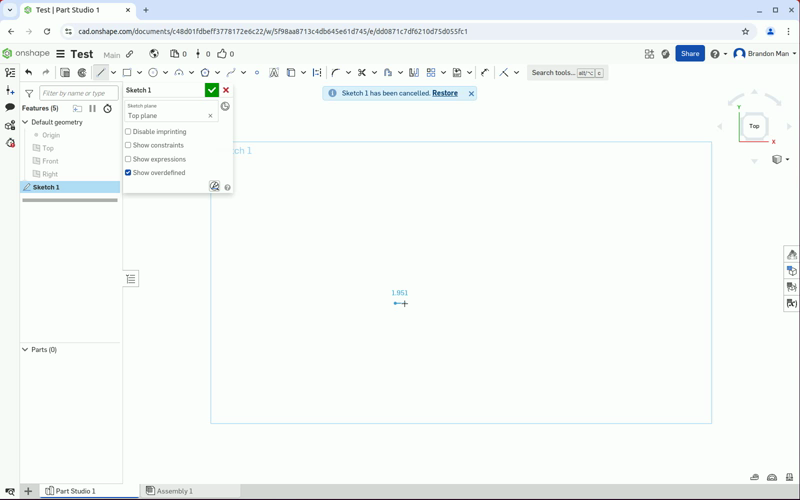
key_up(shift)
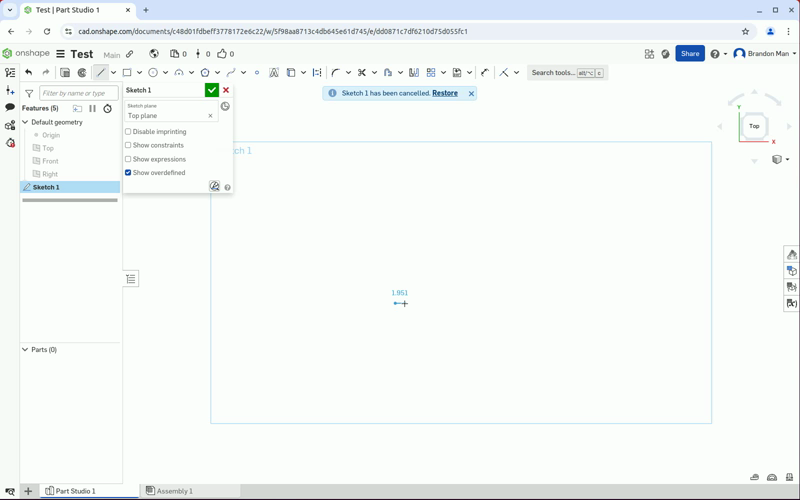
key_down(shift)
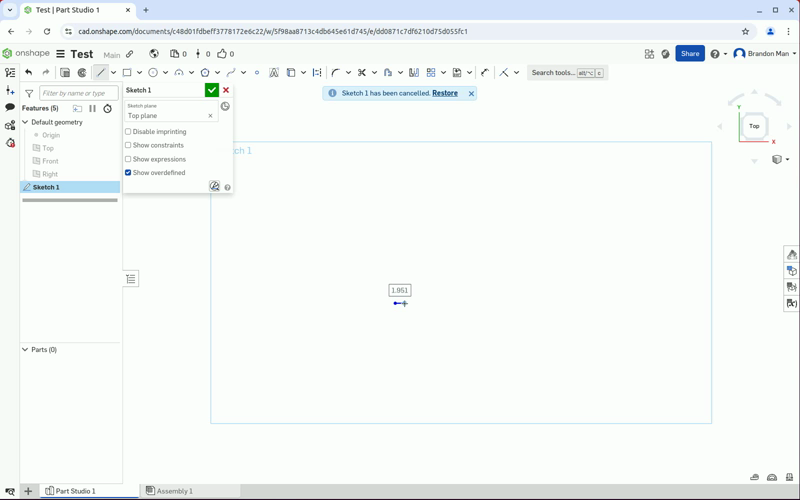
mouse_move(434, 303)
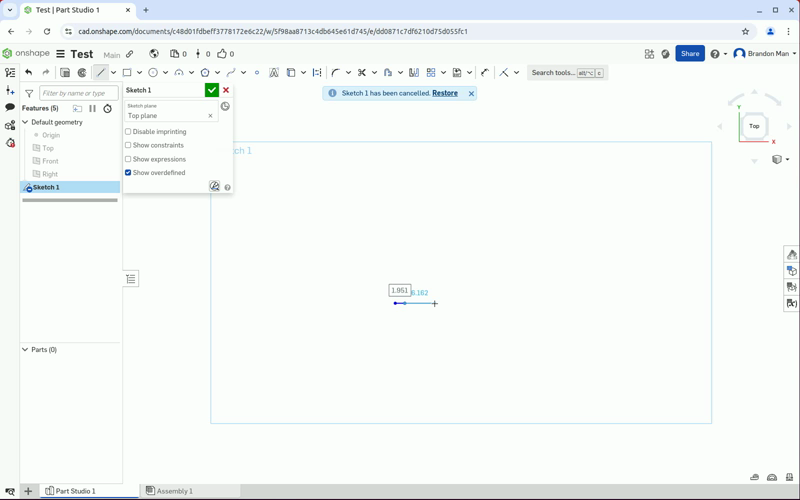
mouse_move(440, 331)
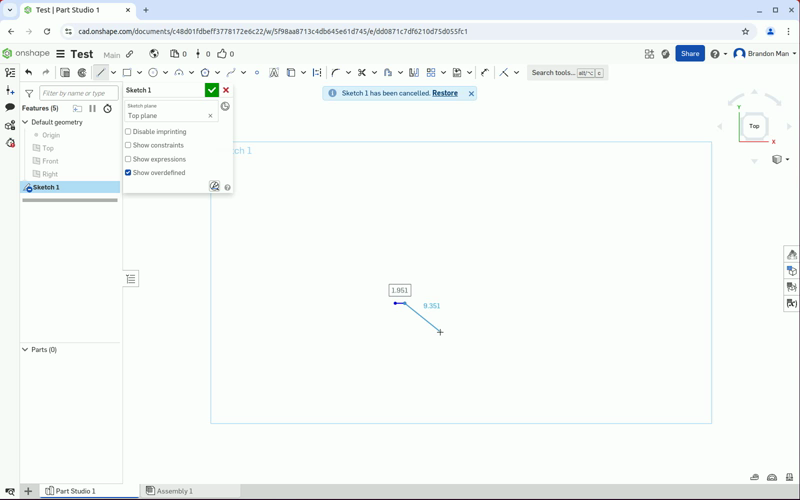
click(440, 331)
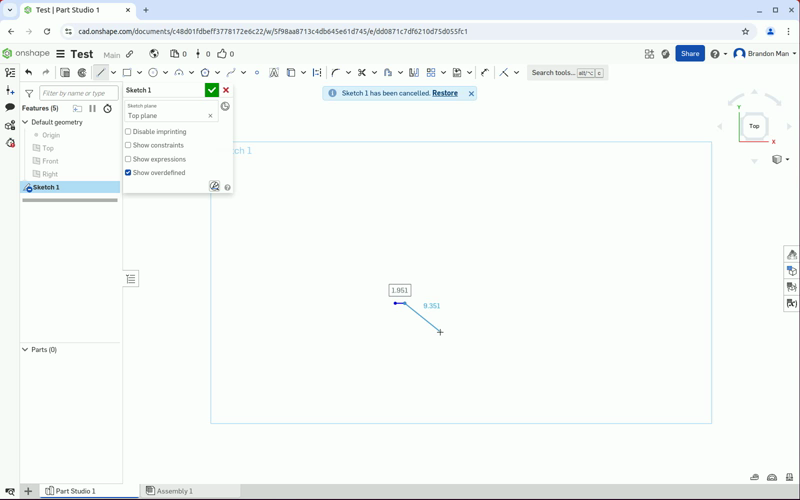
key_up(shift)
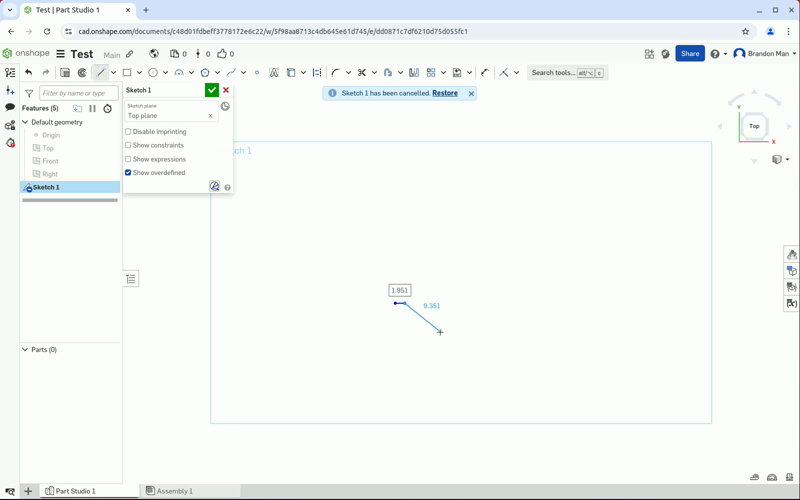
key_down(shift)
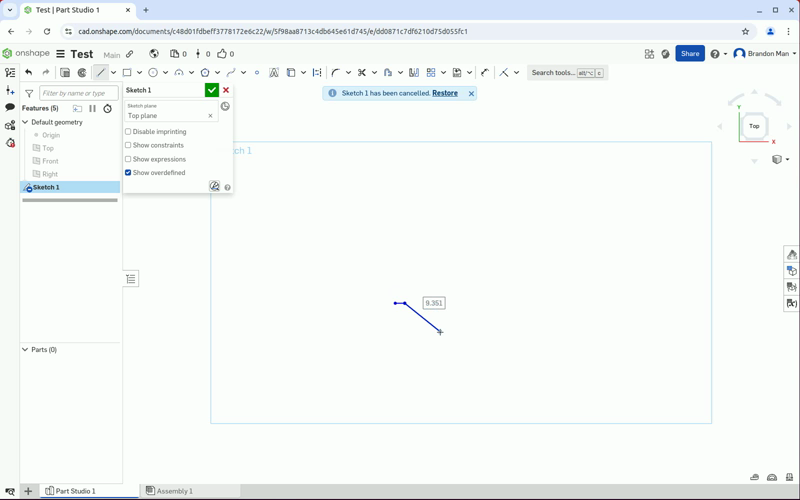
mouse_move(470, 331)
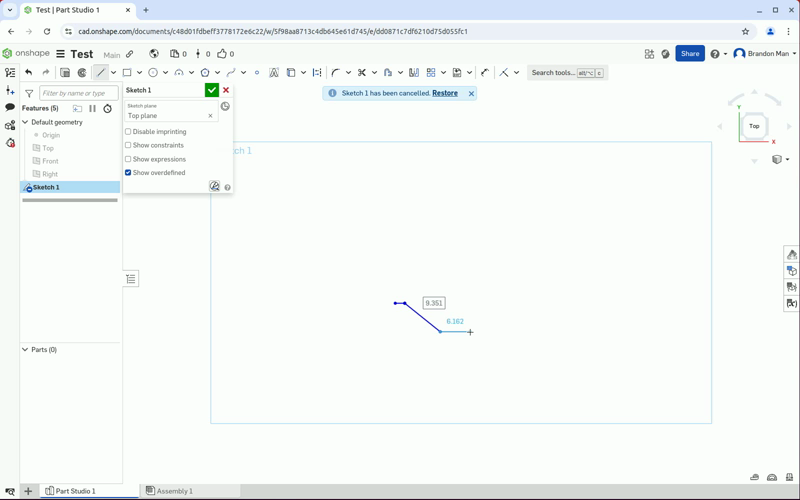
mouse_move(440, 348)
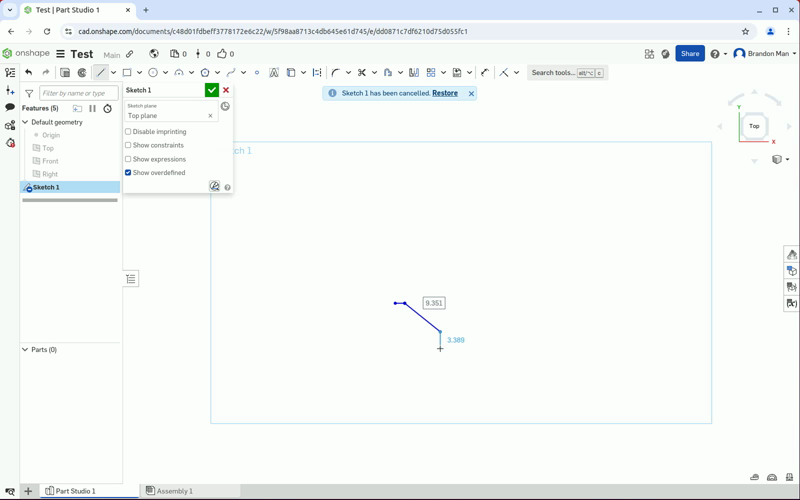
click(440, 348)
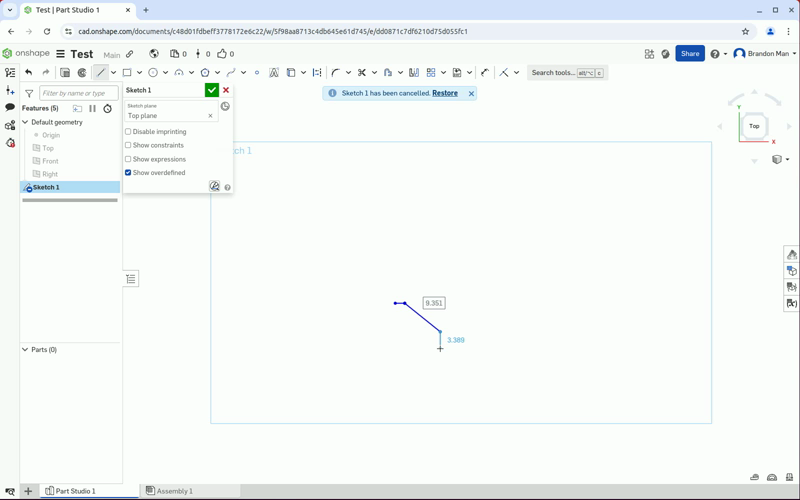
key_up(shift)
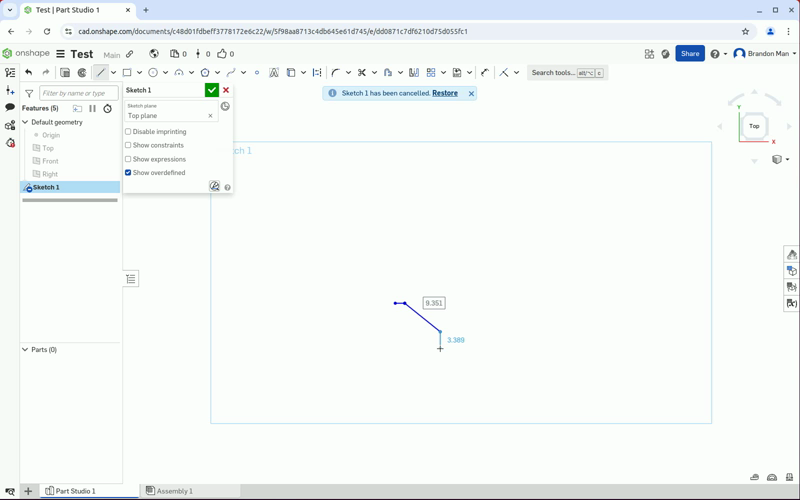
key_down(shift)
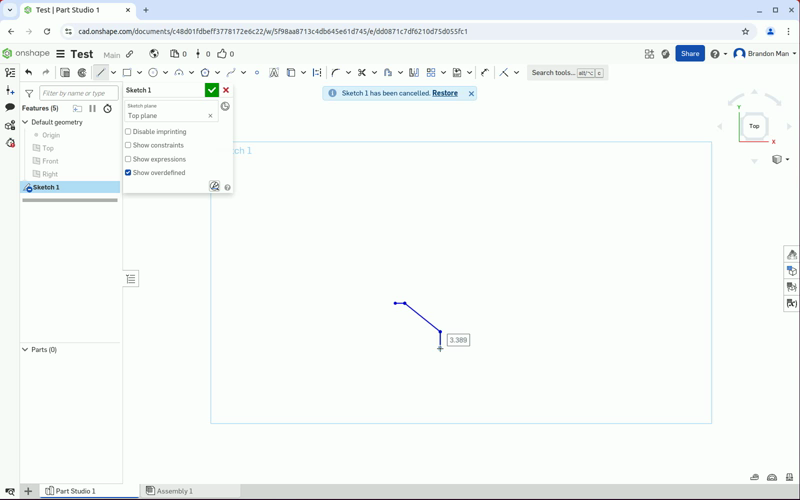
mouse_move(525, 348)
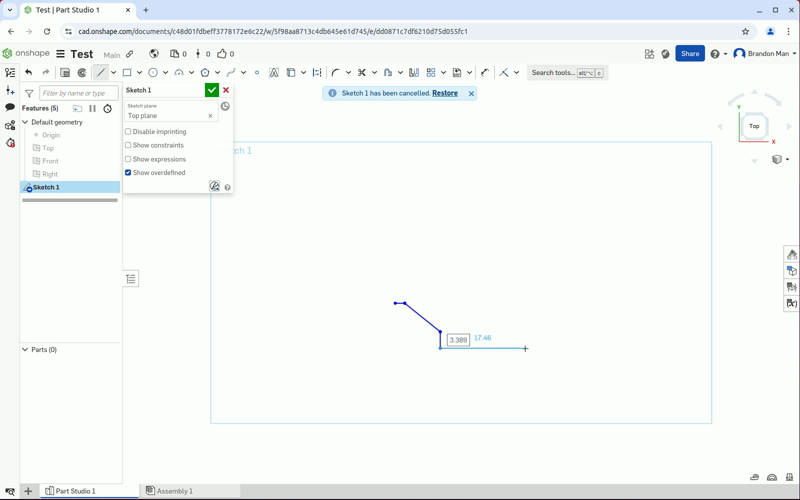
click(525, 348)
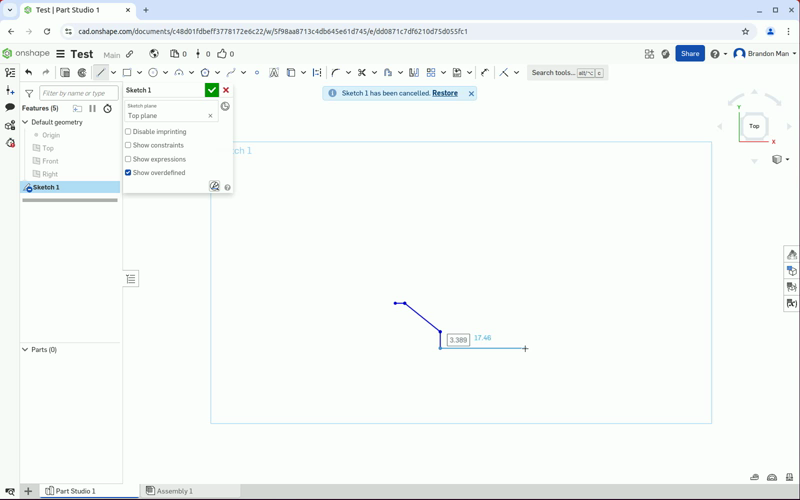
key_up(shift)
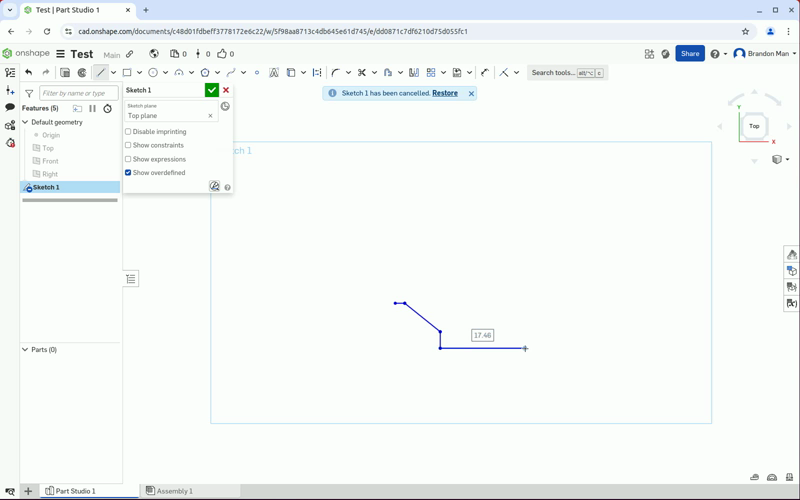
key_down(shift)
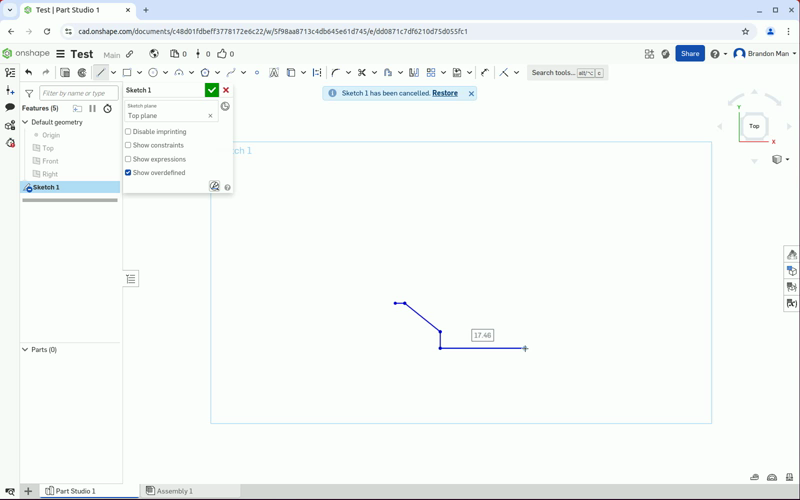
mouse_move(525, 218)
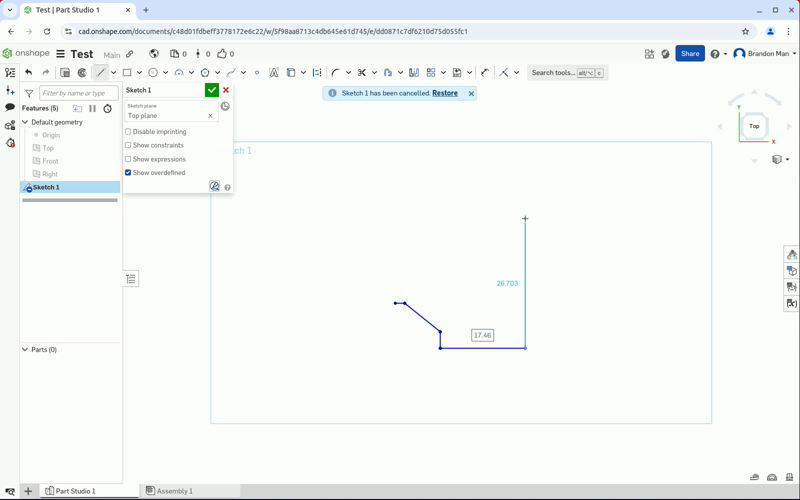
click(525, 218)
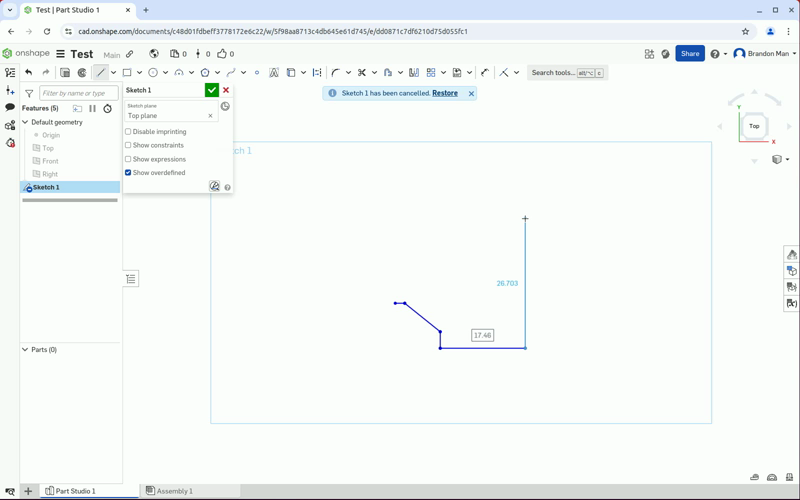
key_up(shift)
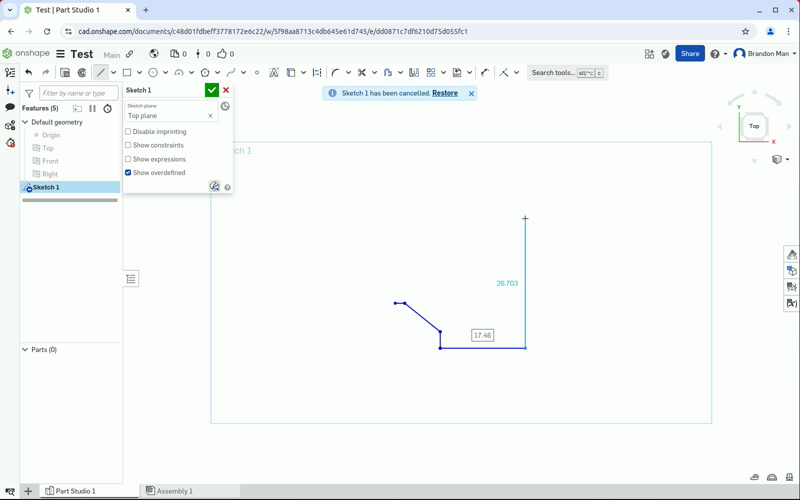
key_down(shift)
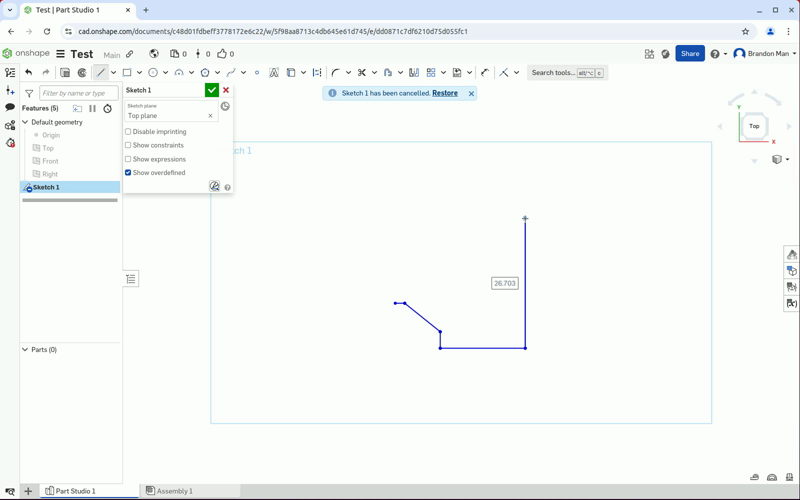
mouse_move(440, 218)
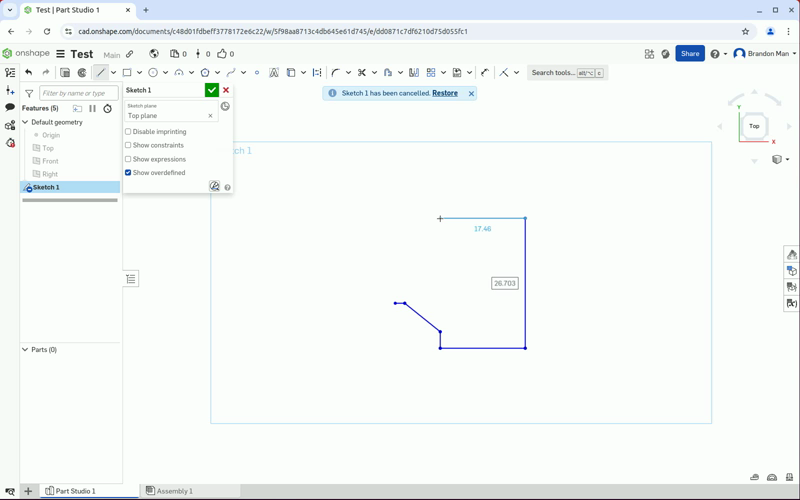
click(440, 218)
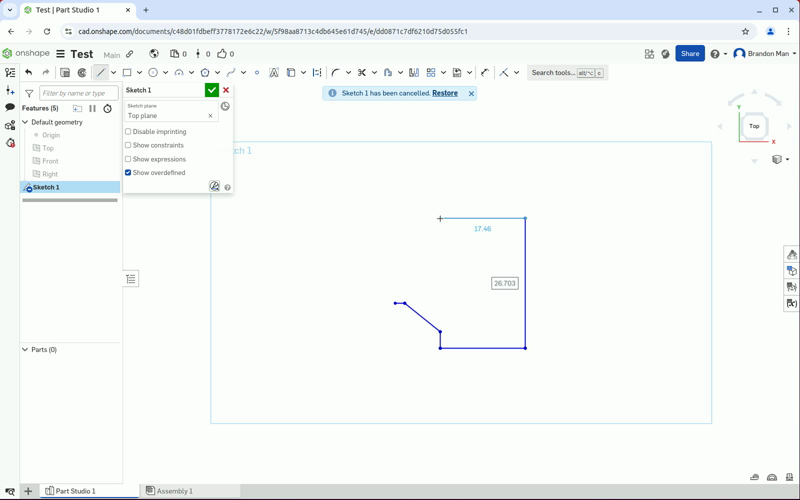
key_up(shift)
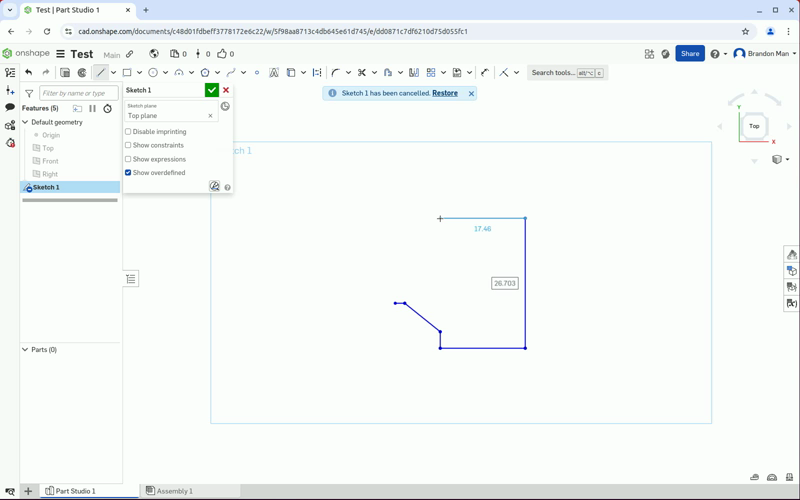
key_down(shift)
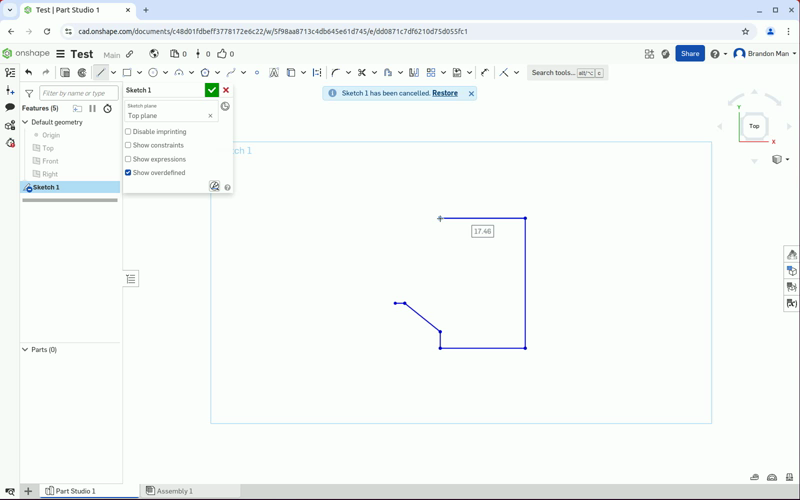
mouse_move(470, 218)
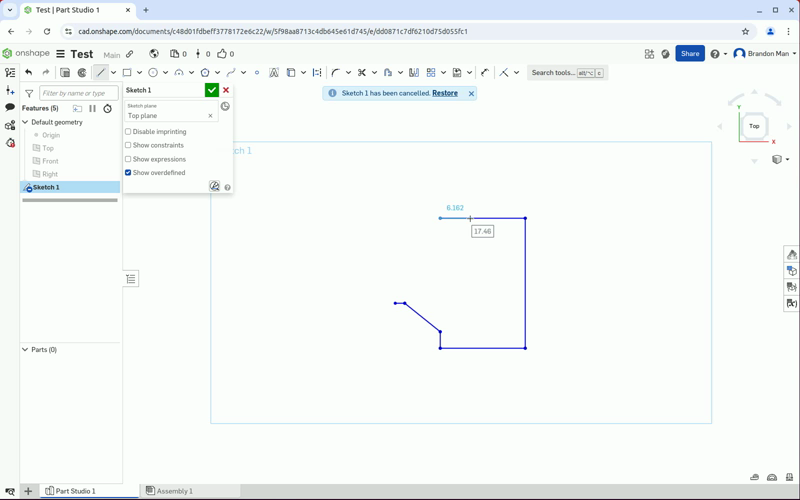
mouse_move(440, 234)
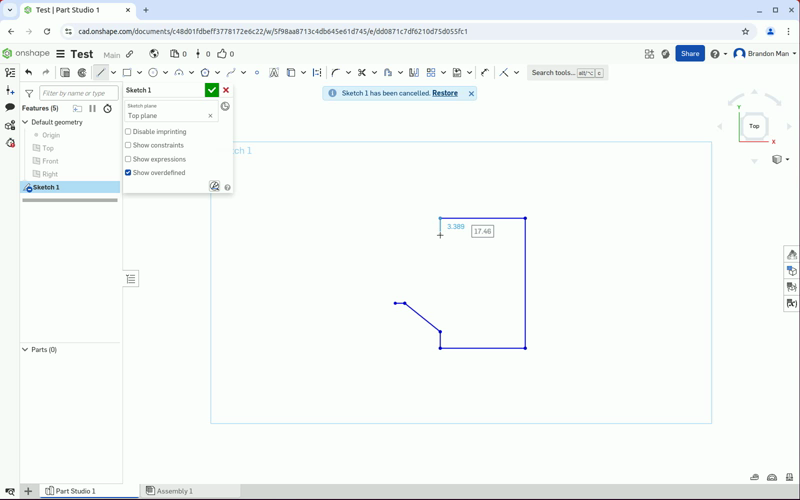
click(440, 234)
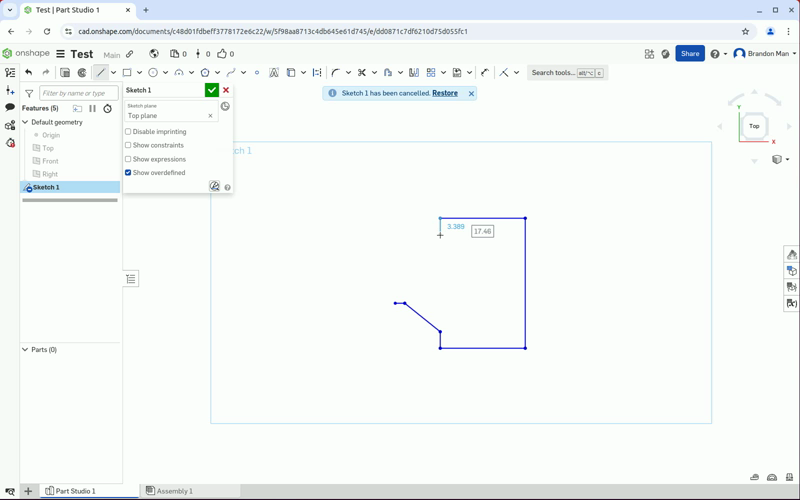
key_up(shift)
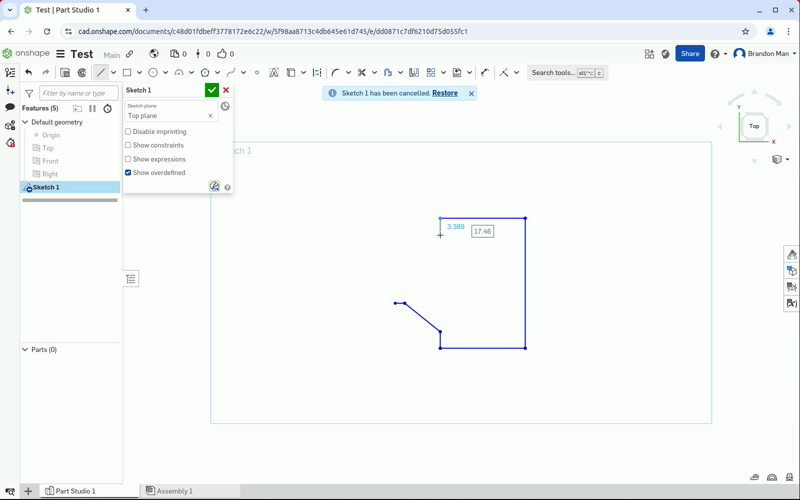
key_down(shift)
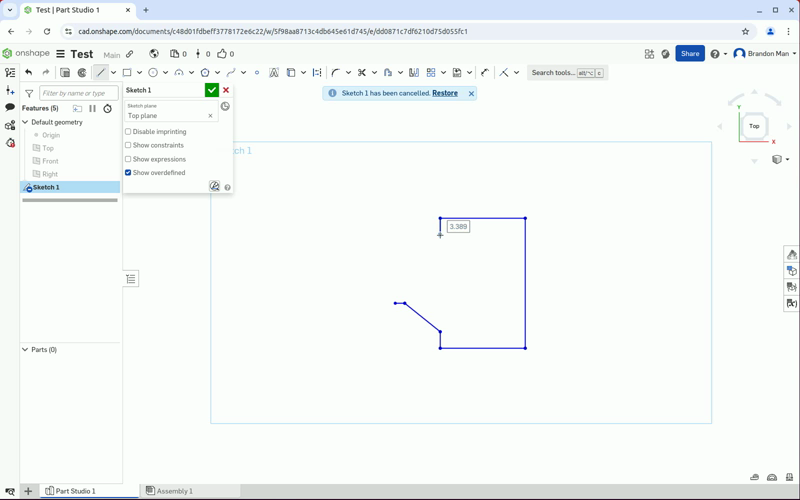
mouse_move(470, 234)
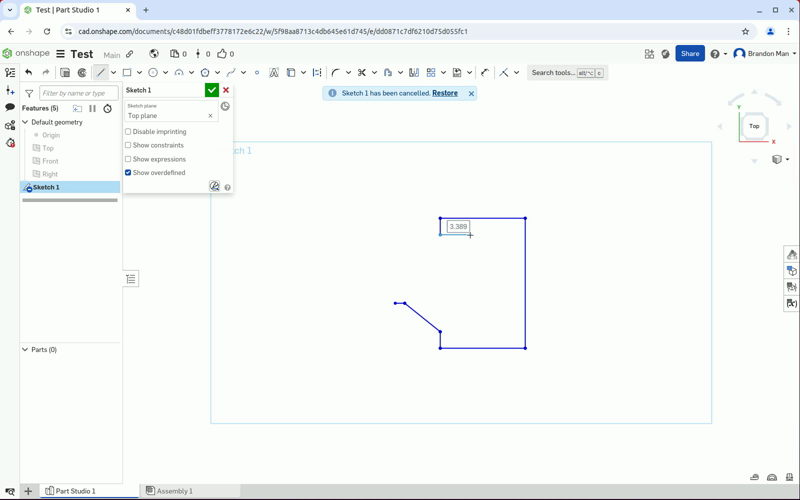
mouse_move(404, 261)
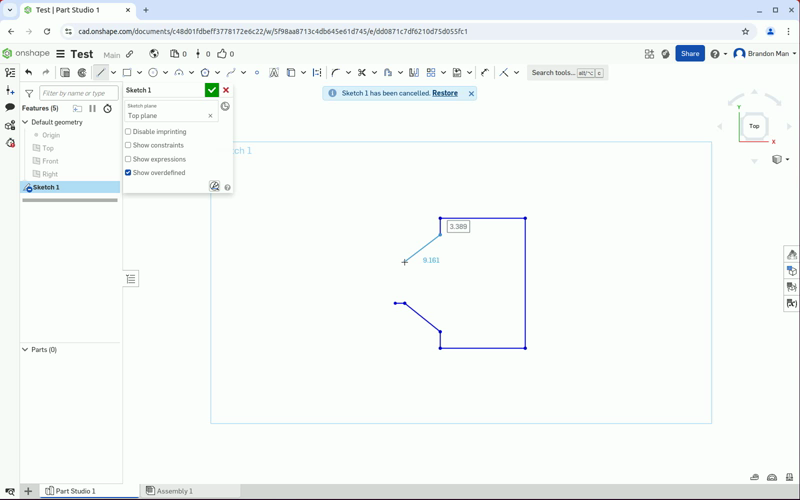
click(404, 261)
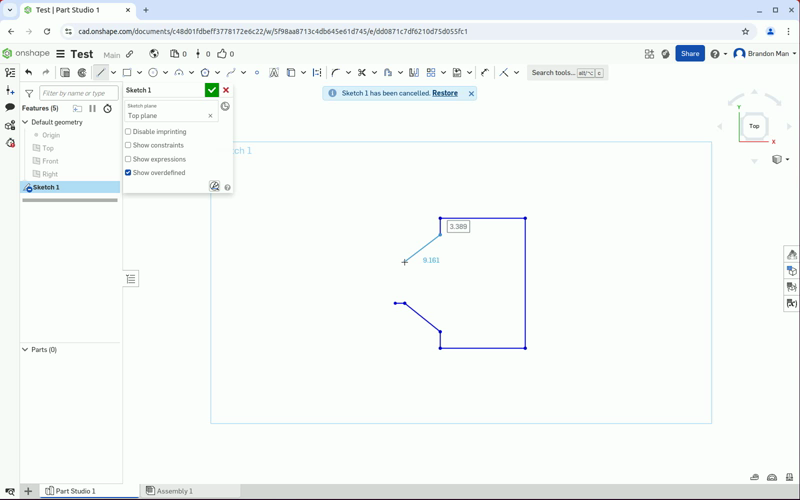
key_up(shift)
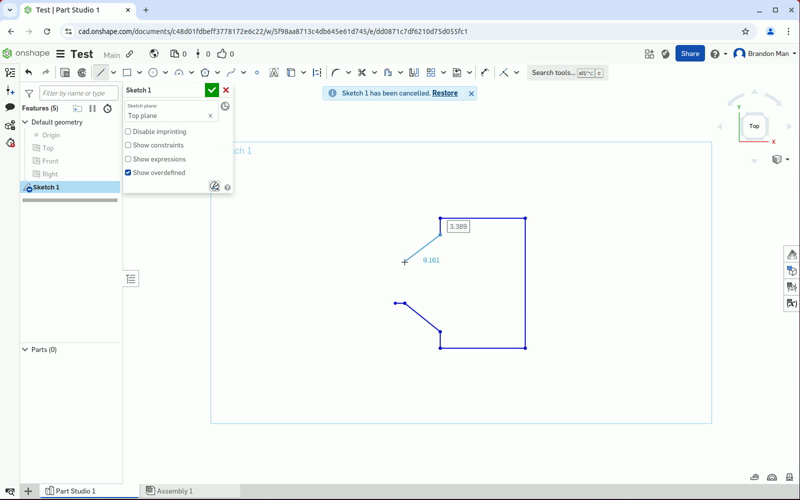
key_down(shift)
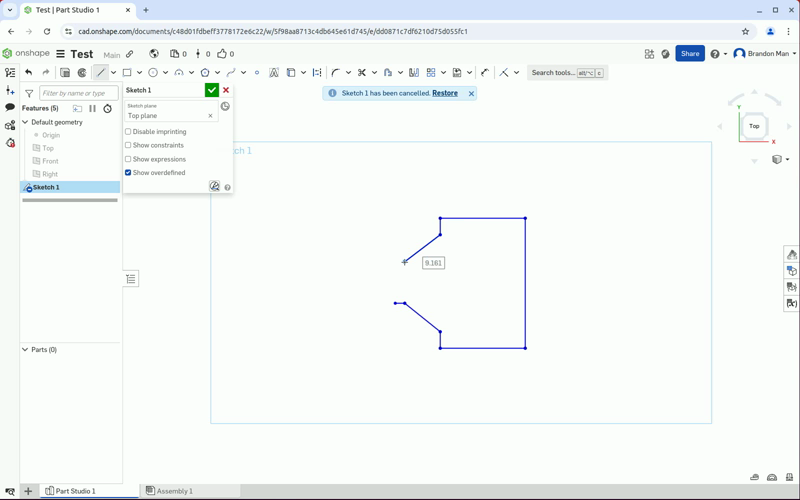
mouse_move(434, 261)
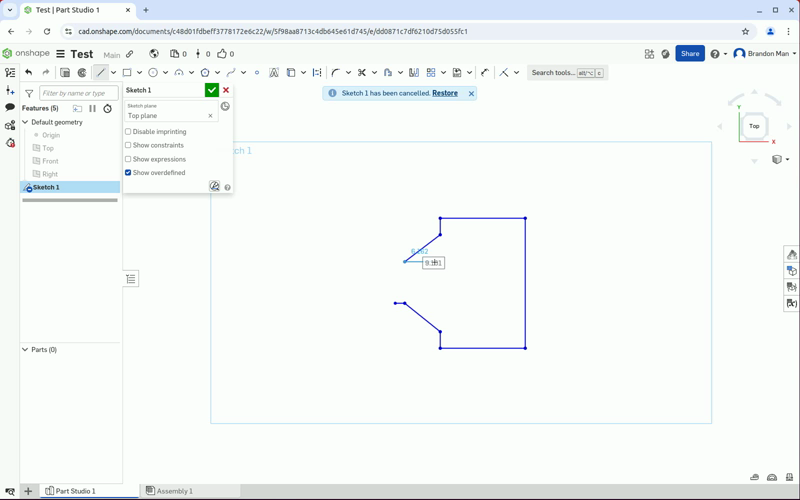
mouse_move(395, 261)
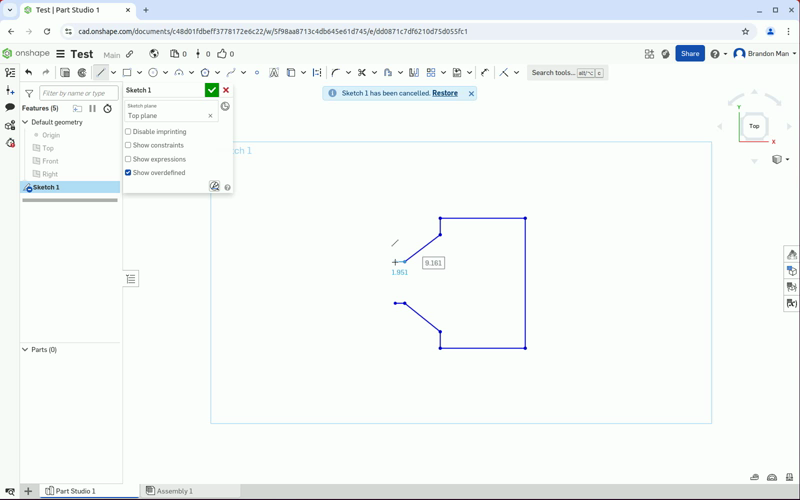
click(395, 261)
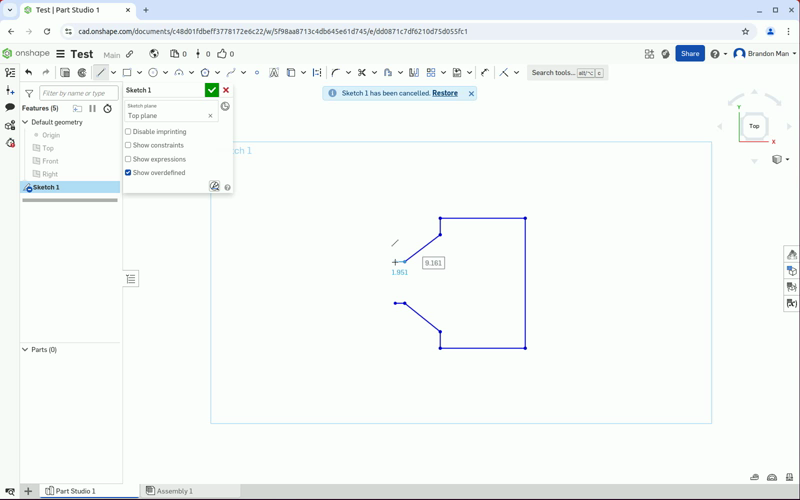
key_up(shift)
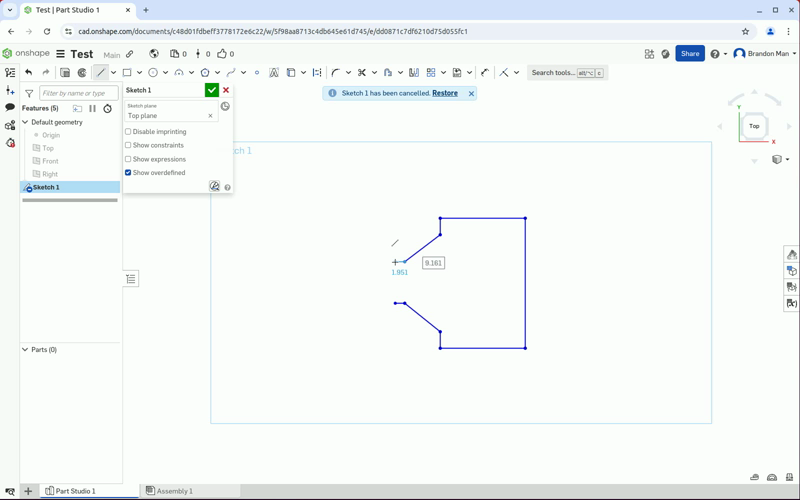
mouse_move(425, 261)
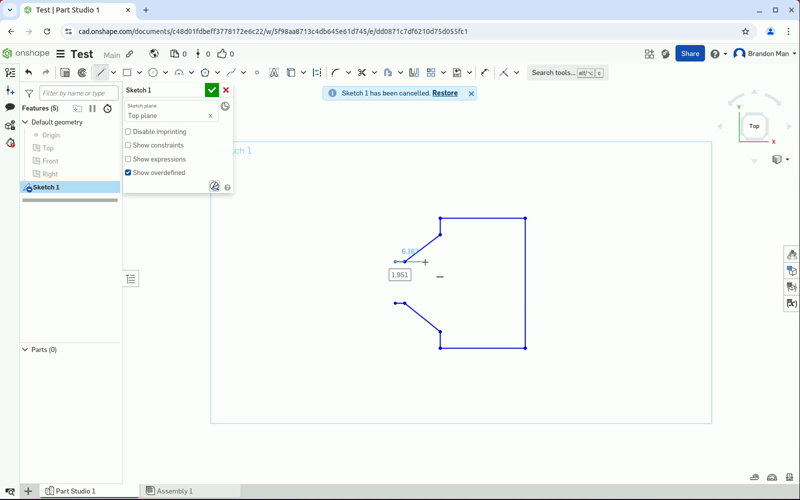
key_down(shift)
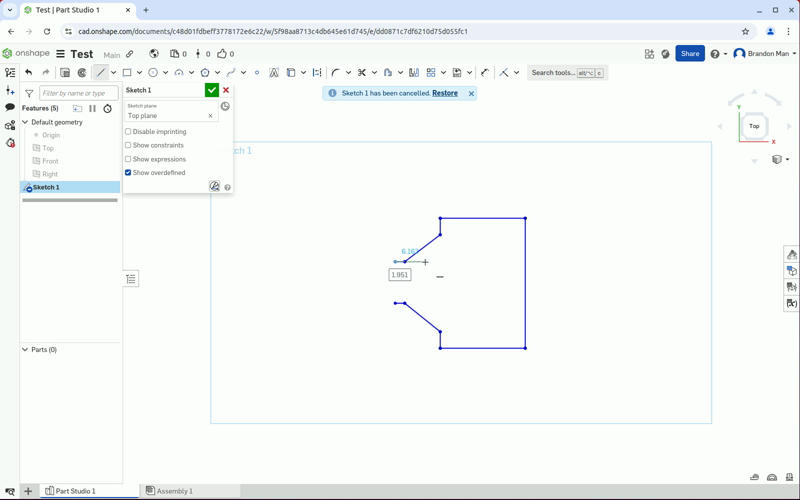
mouse_move(395, 303)
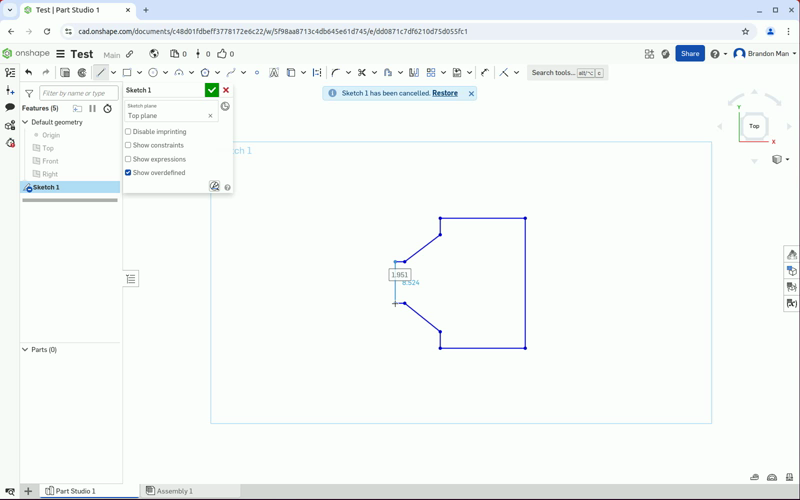
key_up(shift)
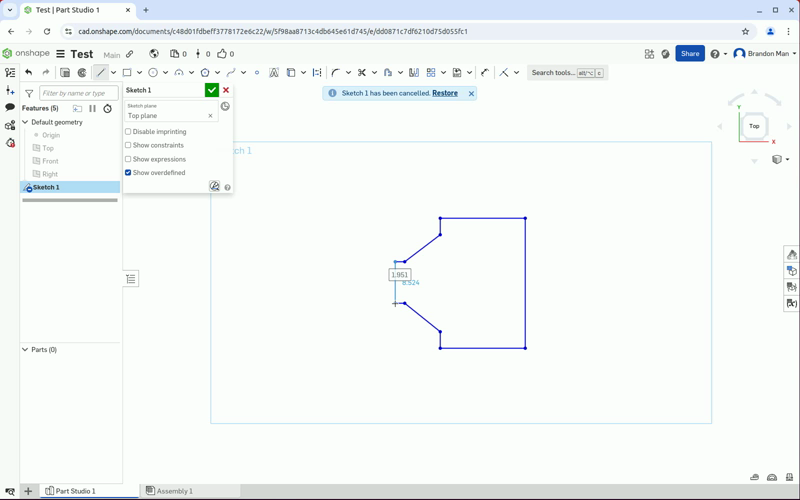
click(395, 303)
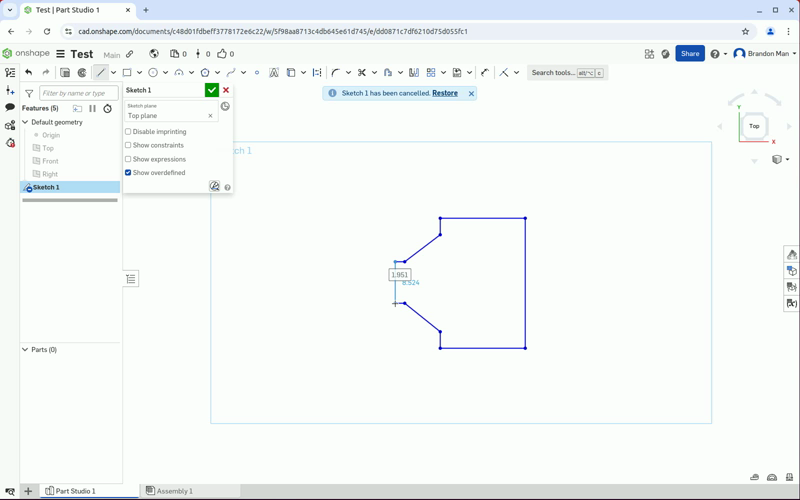
key(esc)
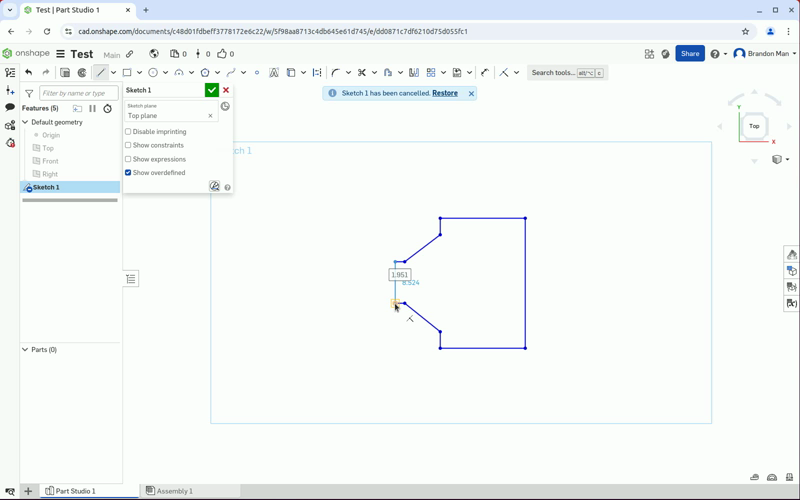
mouse_move(430, 271)
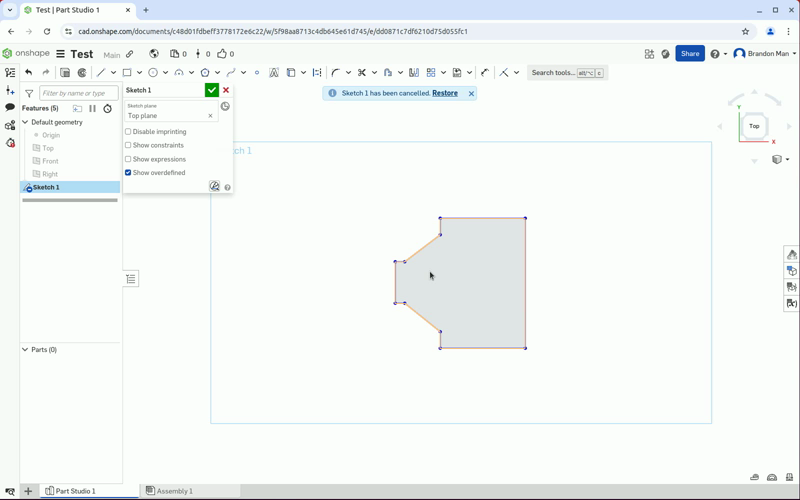
click(430, 271)
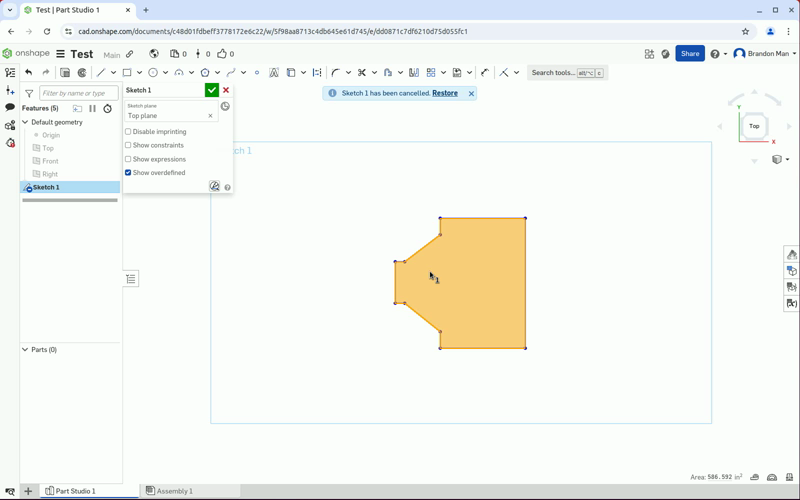
mouse_move(73, 352)
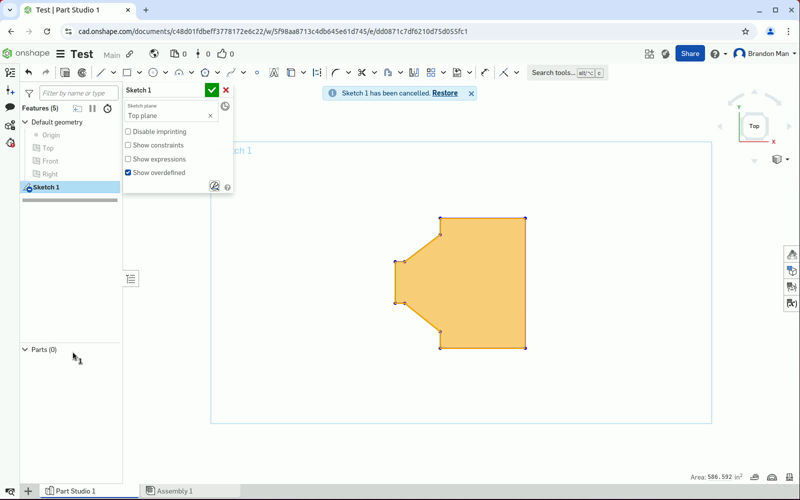
key(shift+y)
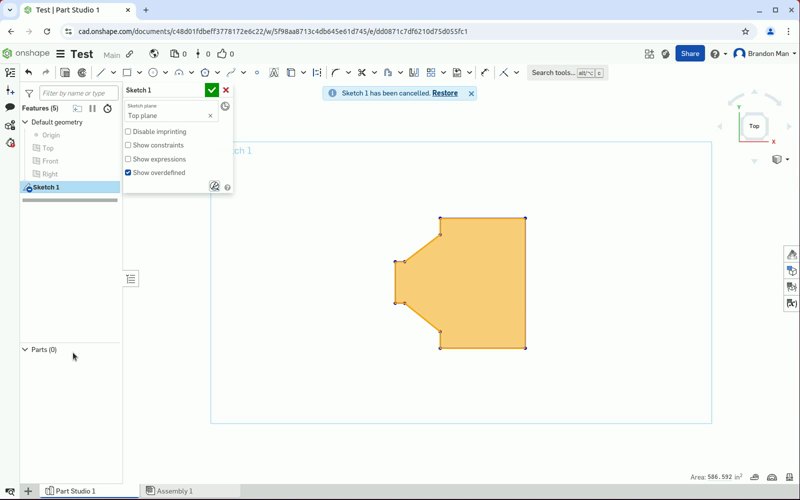
key(shift+e)
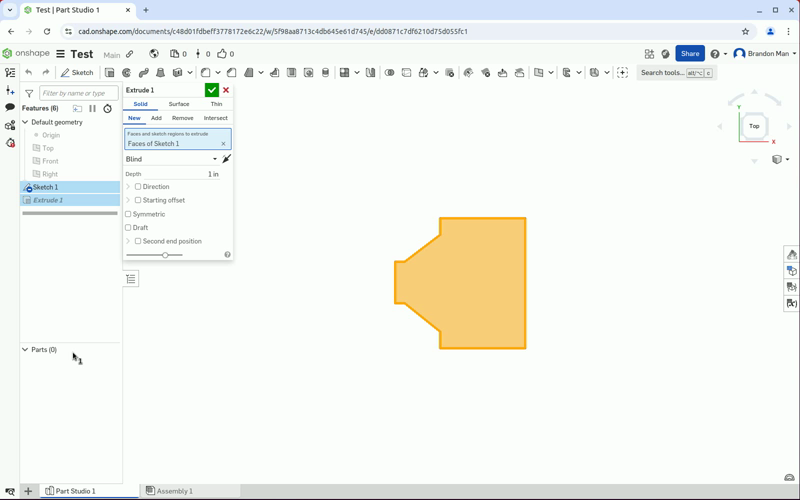
mouse_move(143, 106)
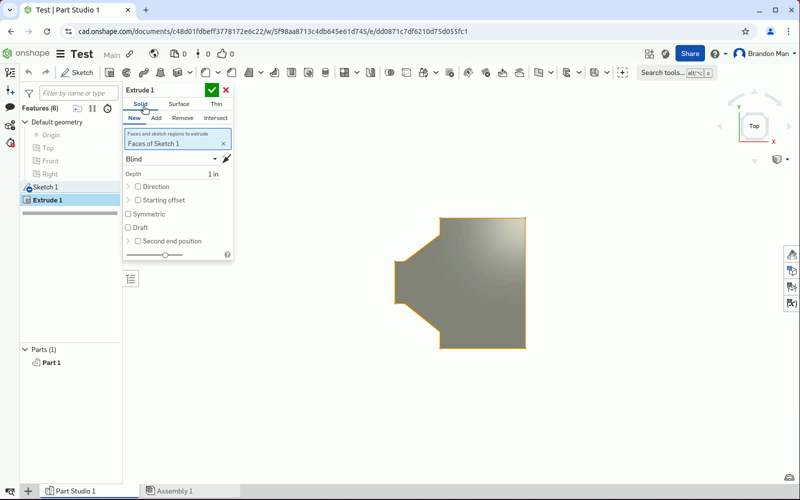
click(143, 106)
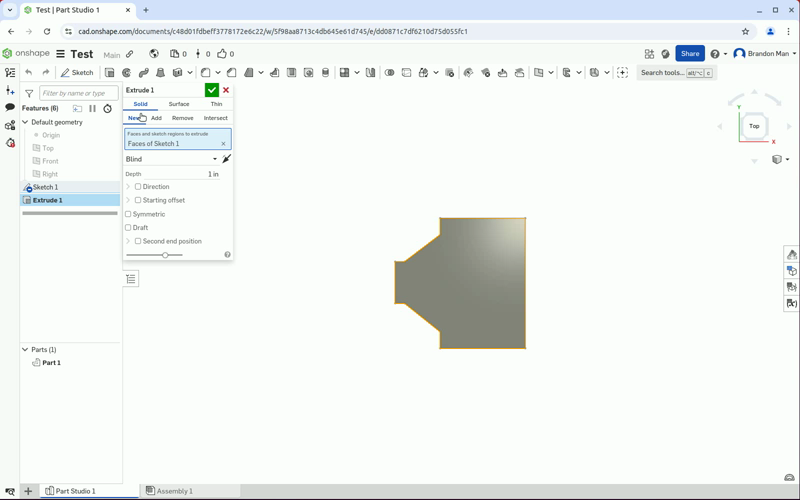
mouse_move(137, 120)
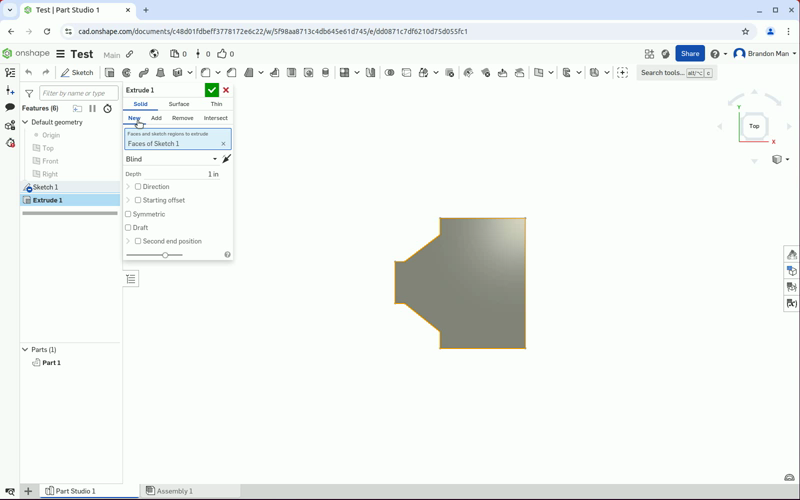
click(137, 120)
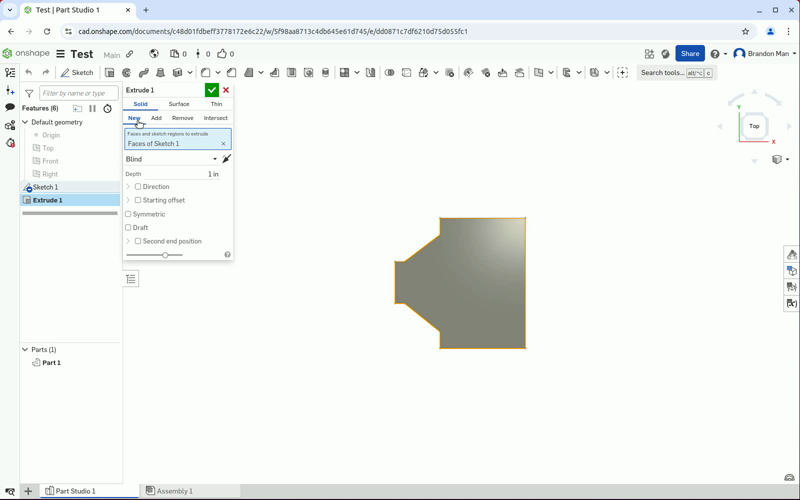
key(tab, 4)
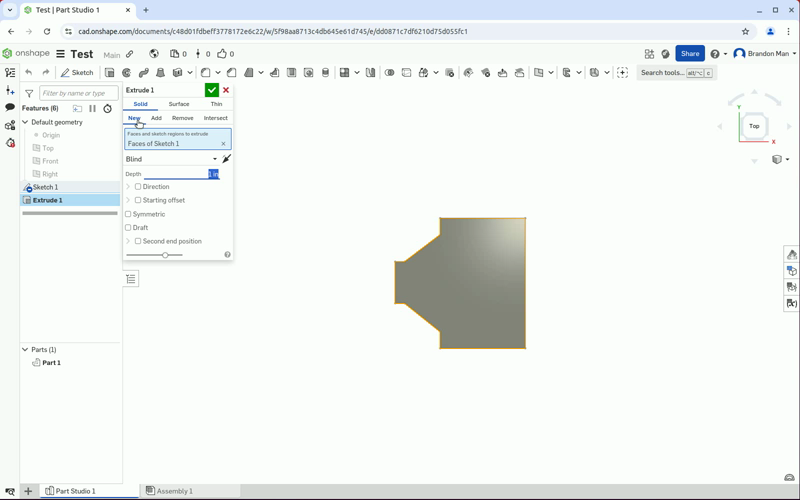
text(23.108)
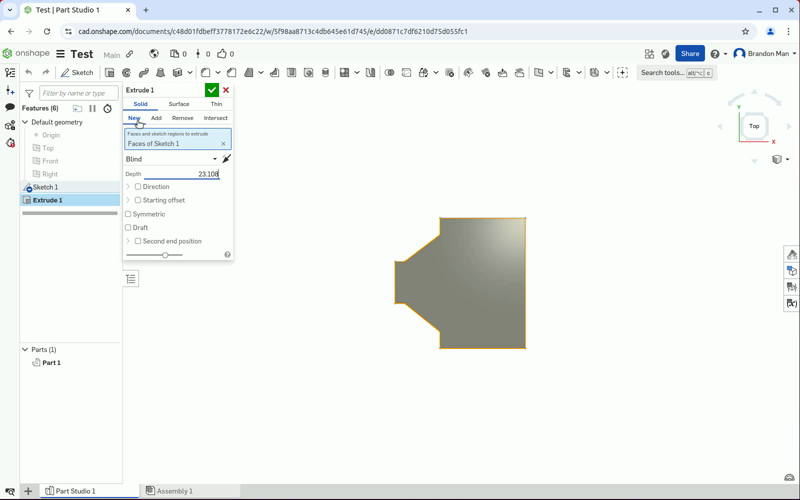
key(enter)
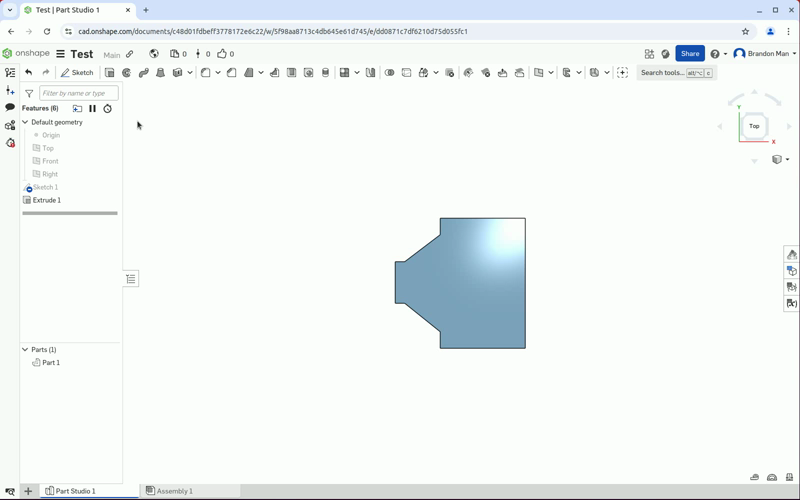
key(shift+h)
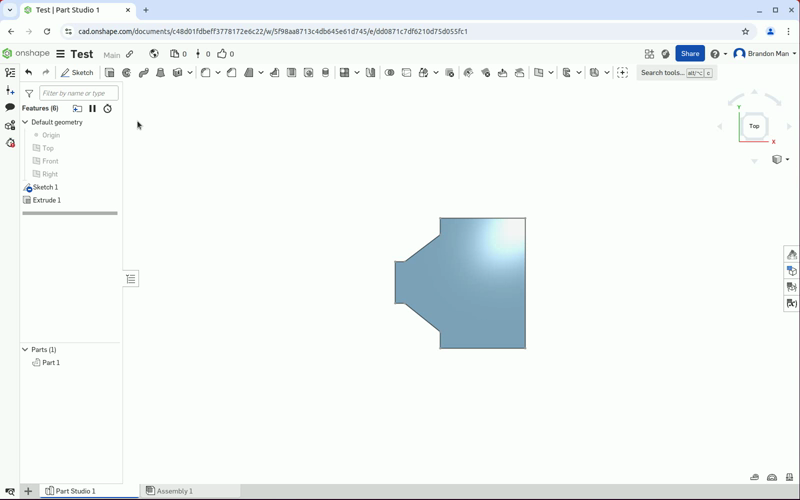
key(shift+h)
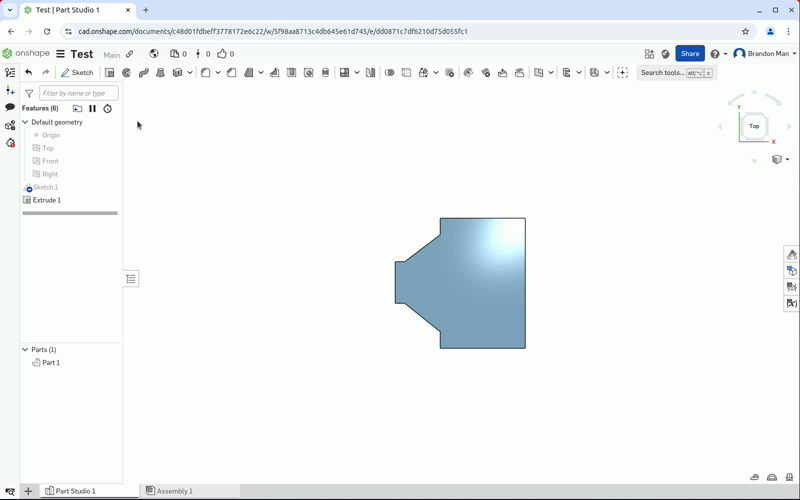
mouse_move(73, 189)
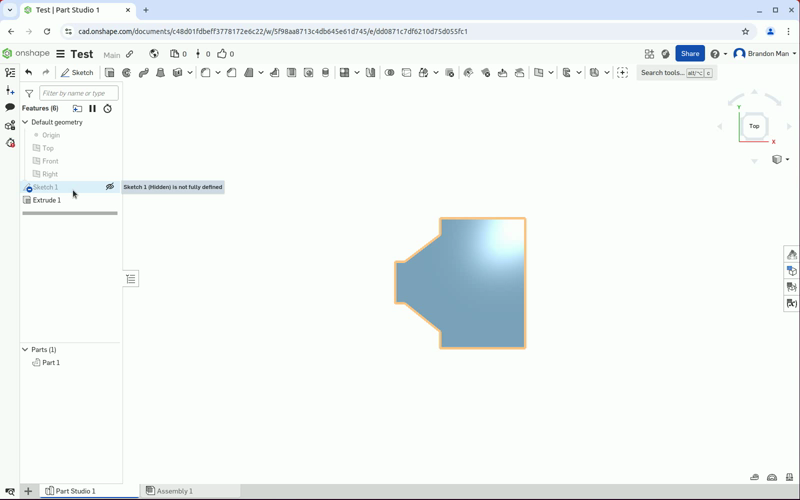
click(73, 189)
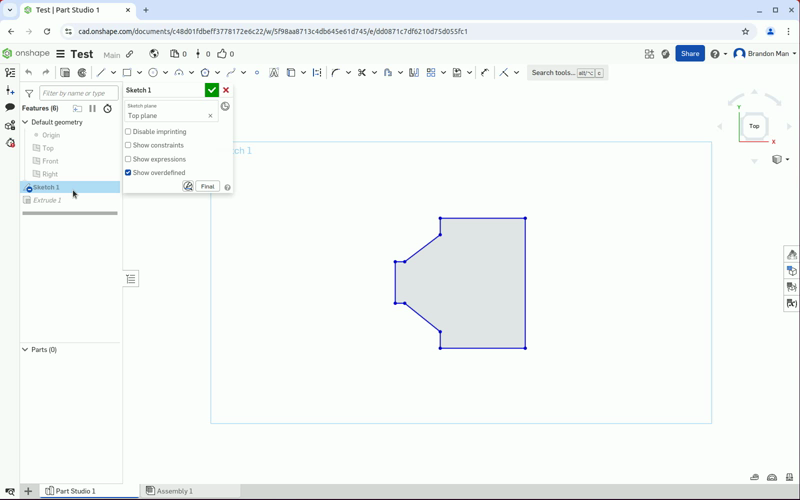
mouse_move(229, 92)
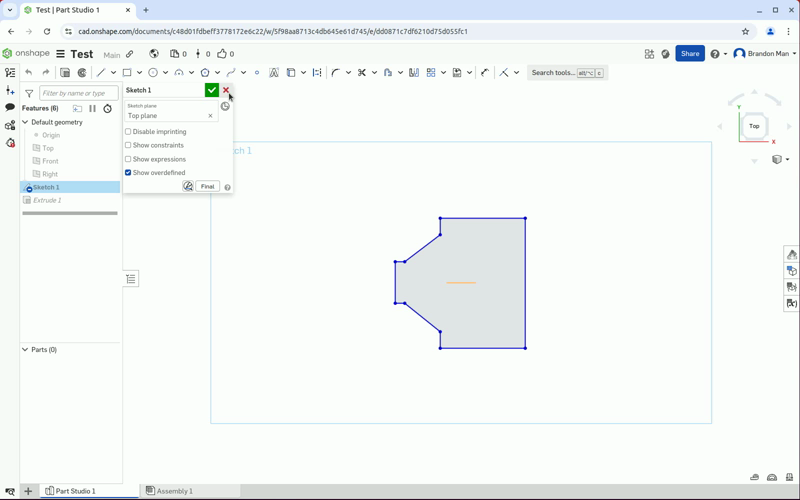
click(229, 92)
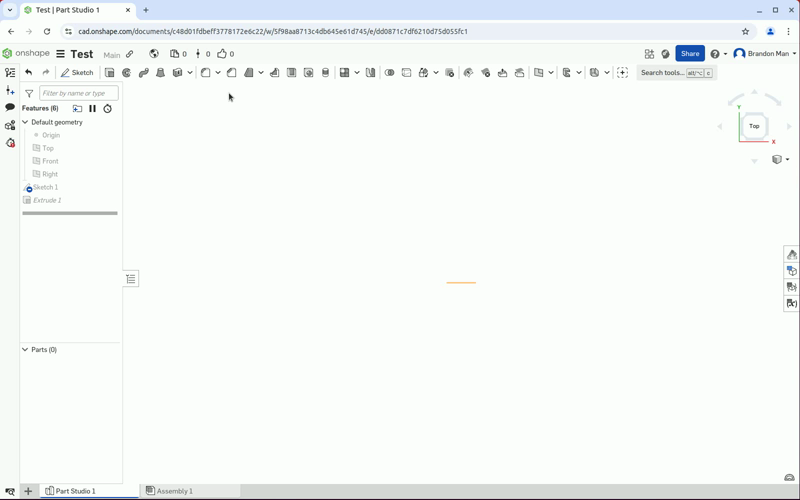
mouse_move(541, 75)
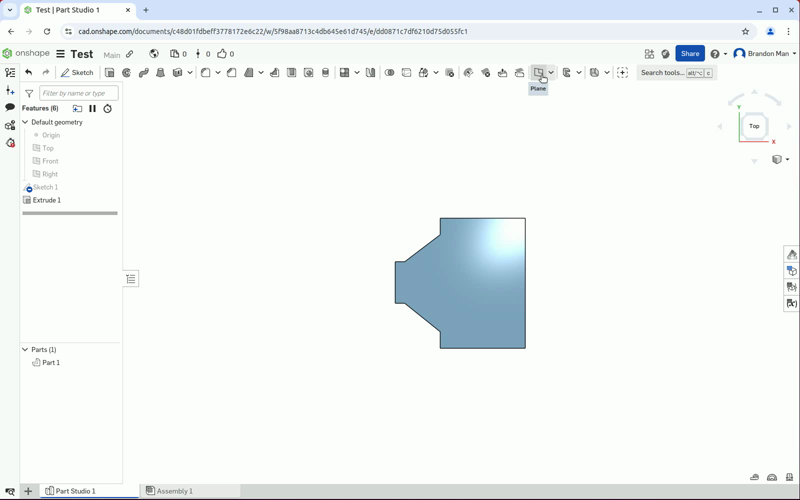
click(541, 75)
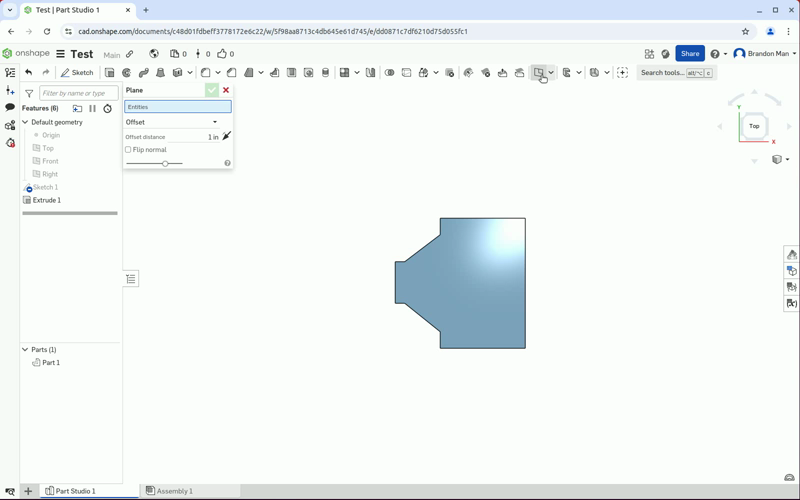
mouse_move(73, 150)
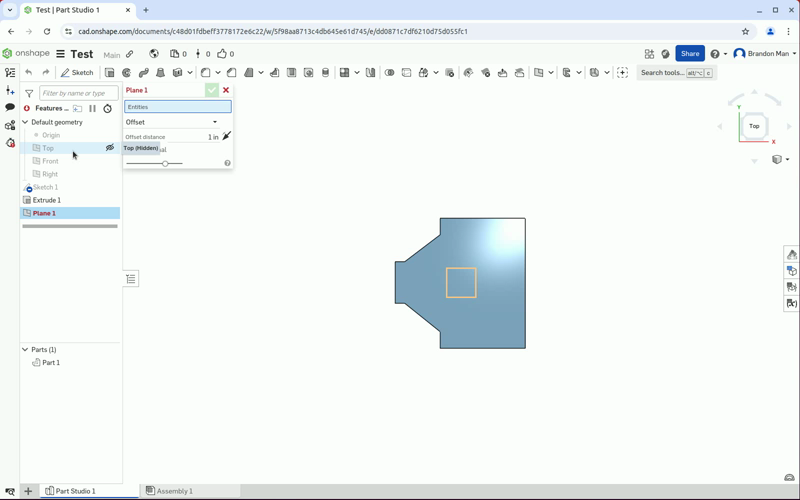
click(73, 150)
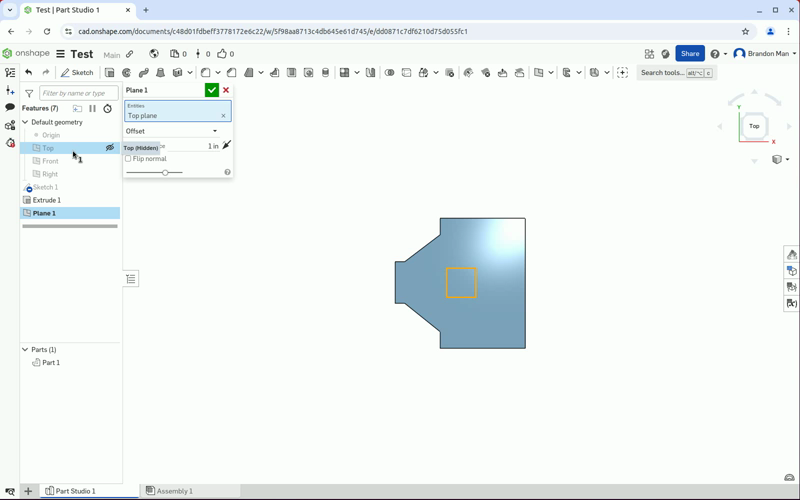
key(tab, 2)
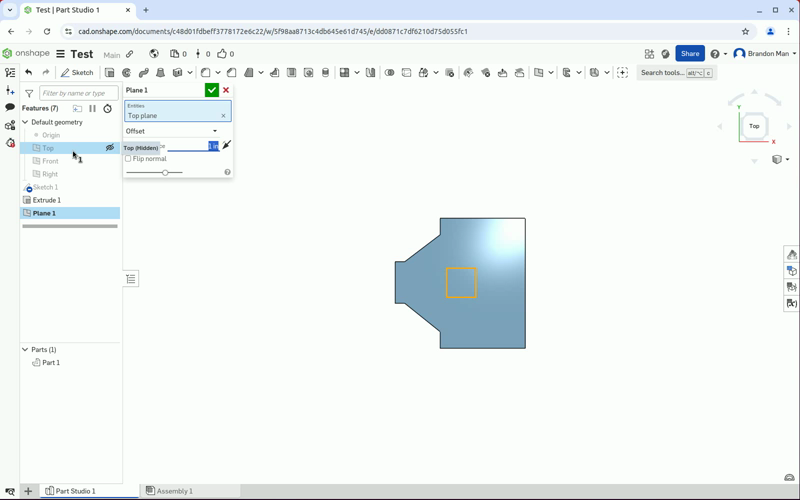
text(23.108)
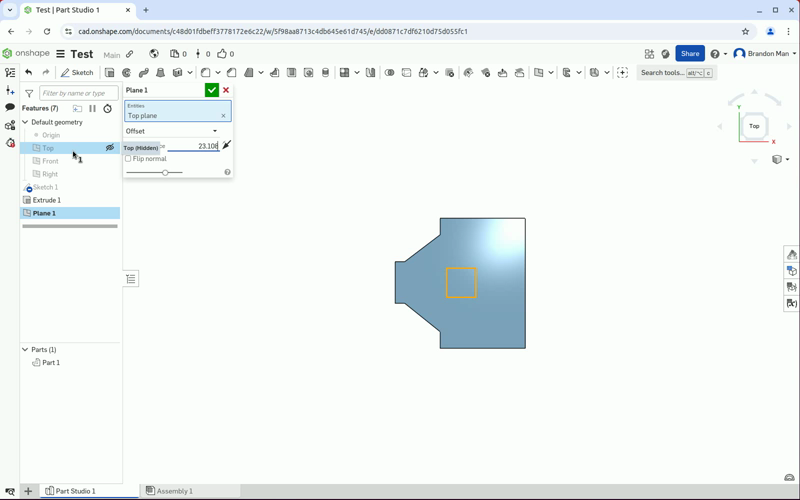
key(enter, 2)
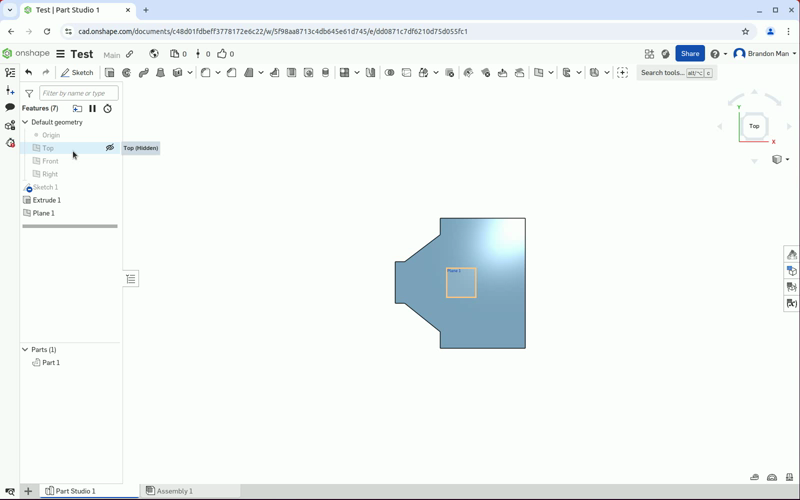
key(shift+s)
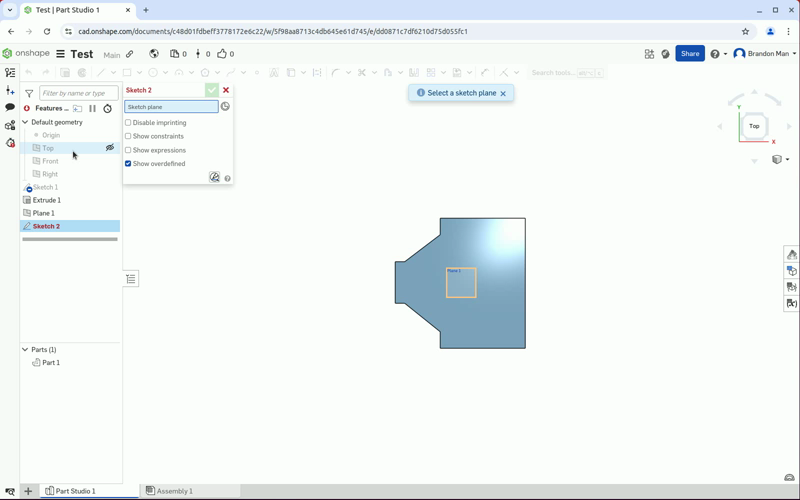
mouse_move(73, 215)
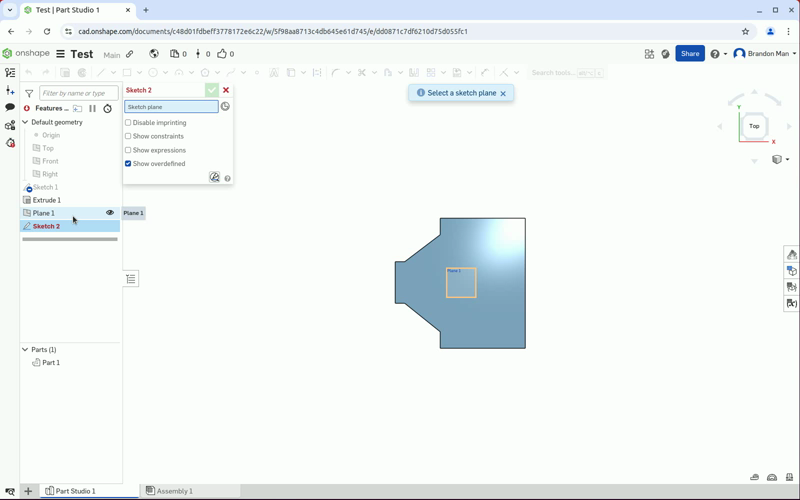
click(73, 215)
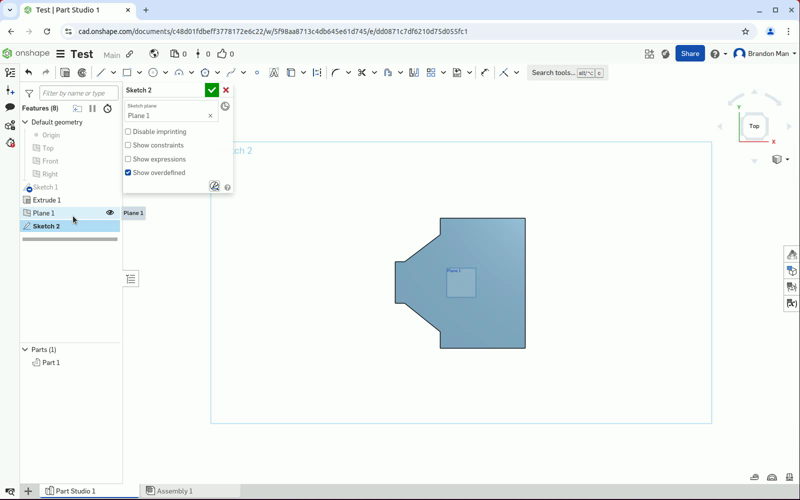
mouse_move(73, 352)
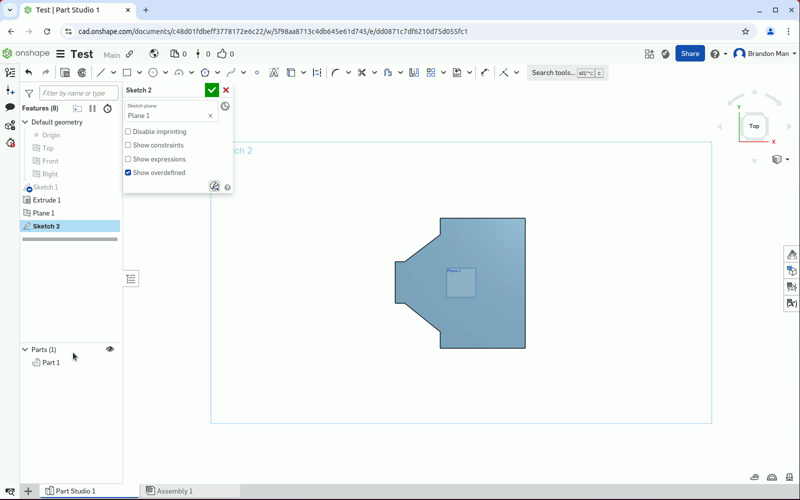
key(y)
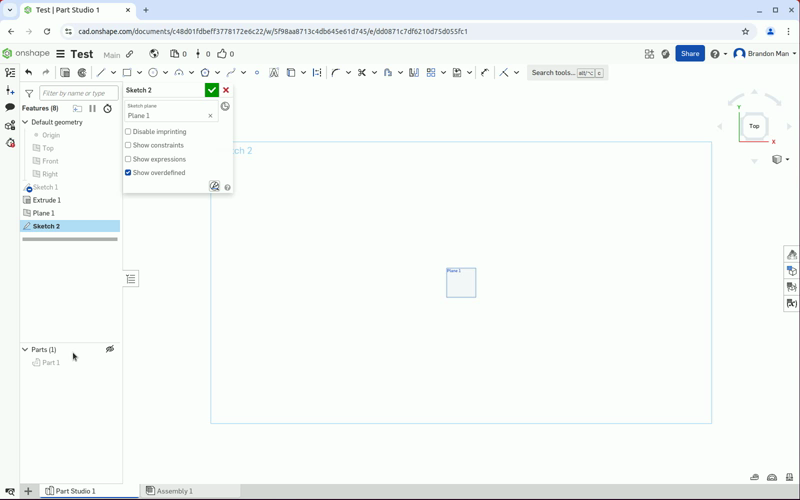
key(l)
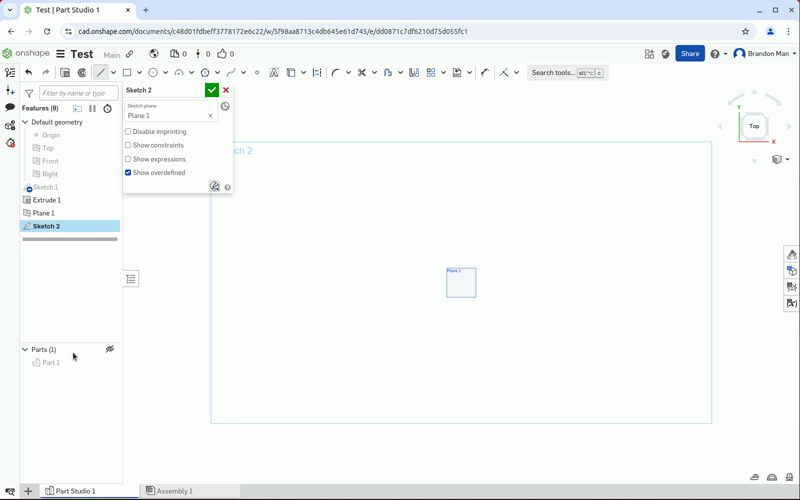
key_down(shift)
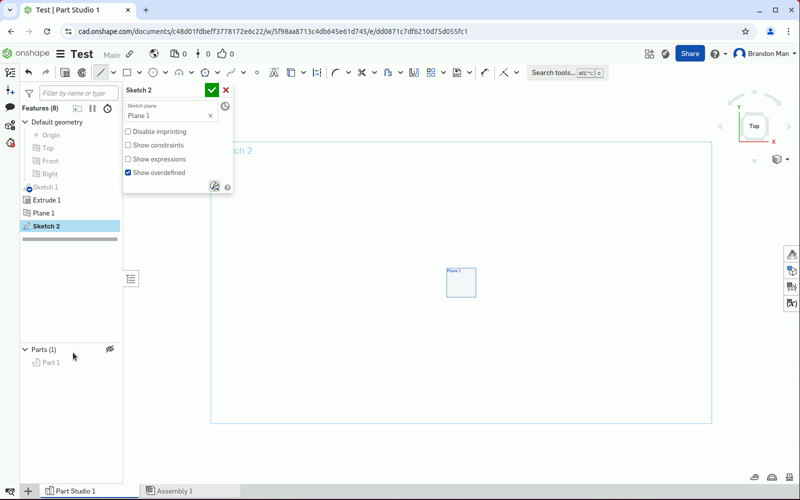
mouse_move(395, 288)
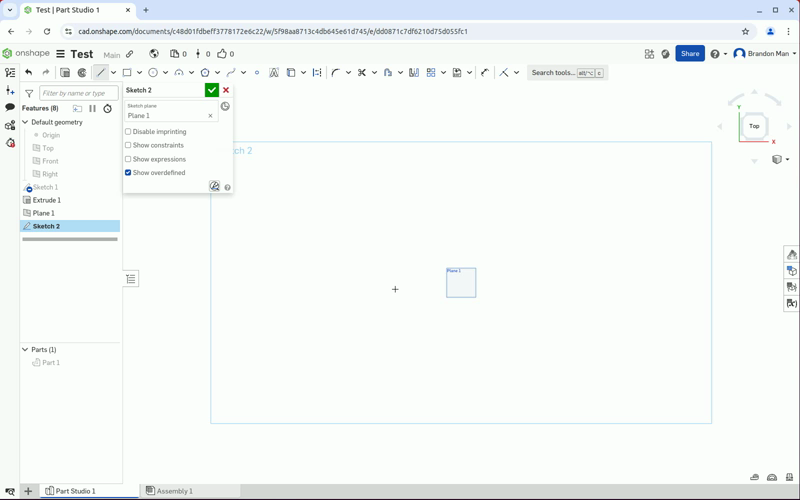
click(395, 288)
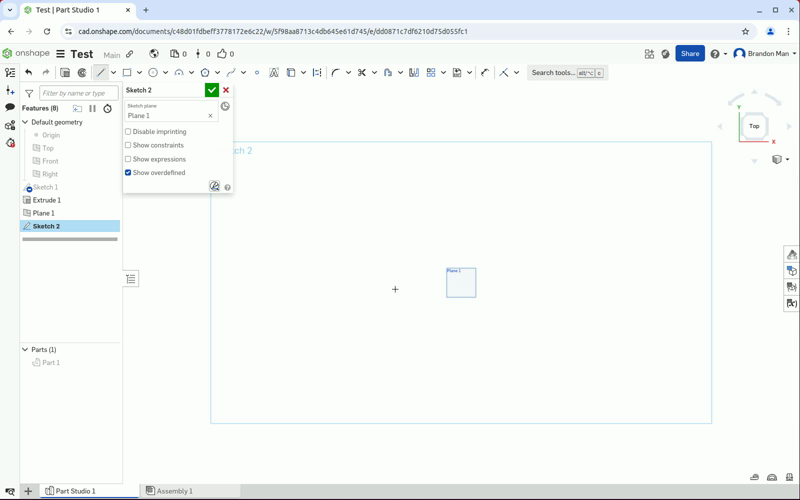
key_up(shift)
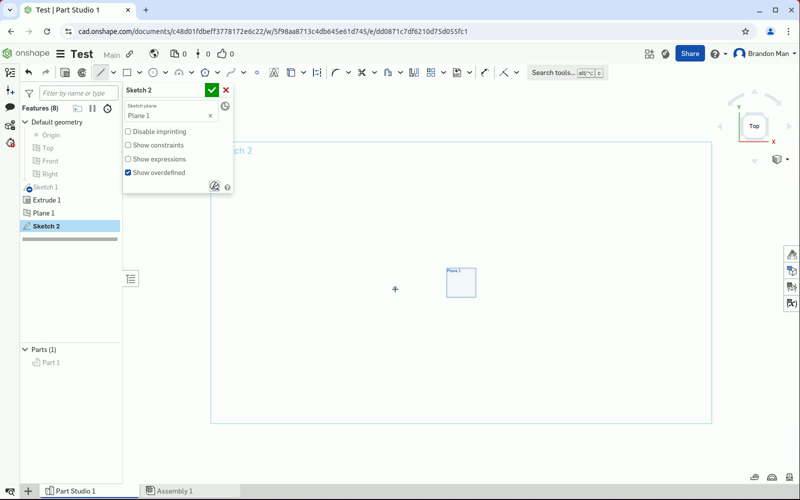
key_down(shift)
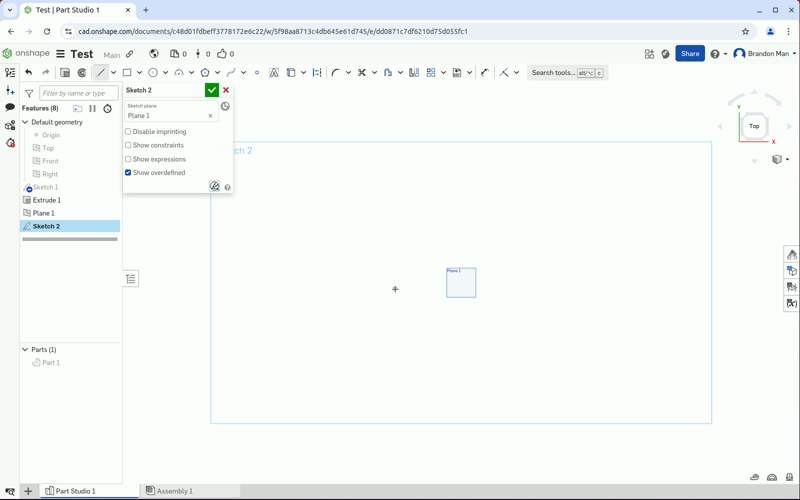
mouse_move(425, 288)
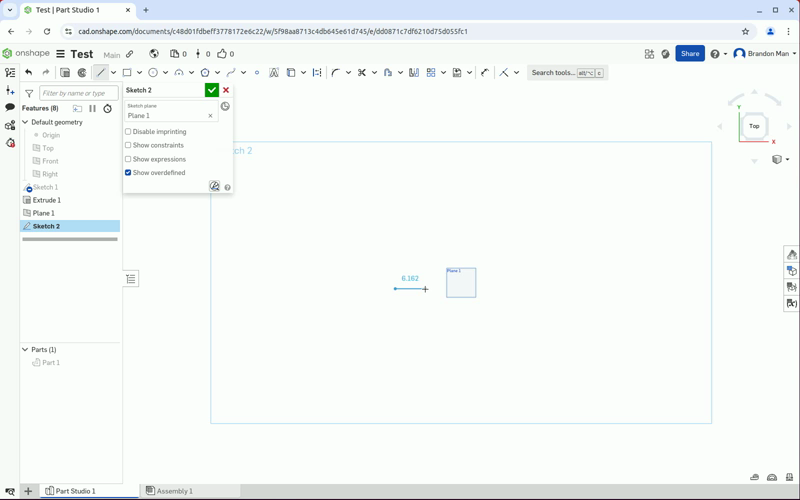
mouse_move(452, 288)
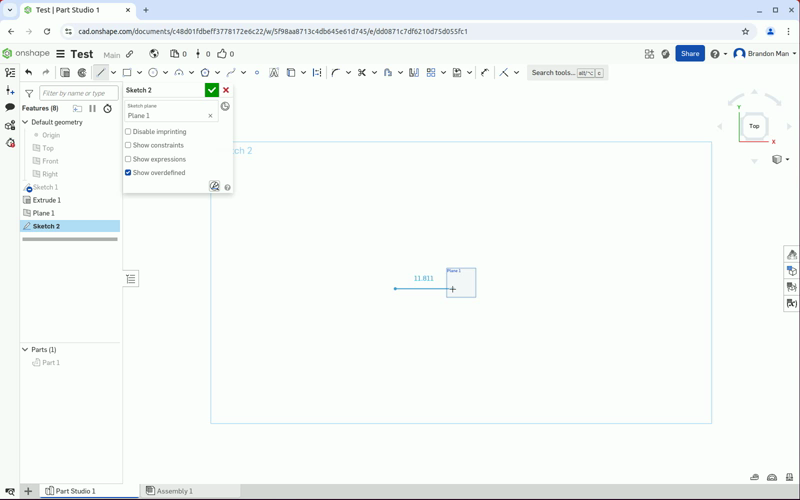
click(452, 288)
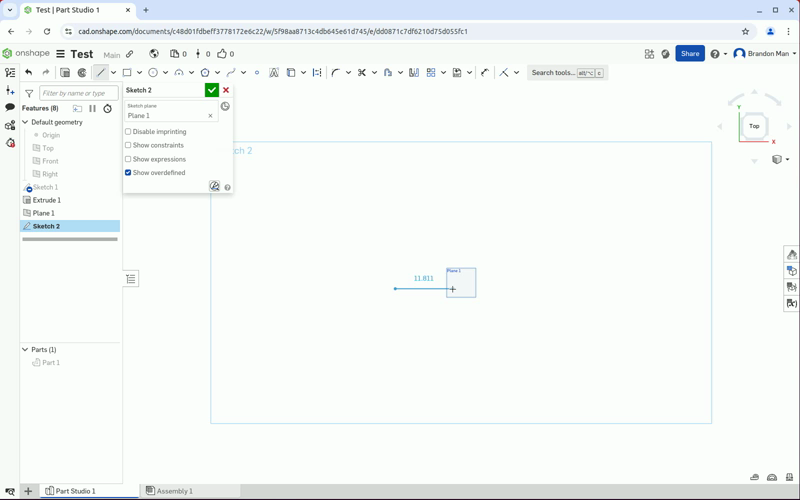
key_up(shift)
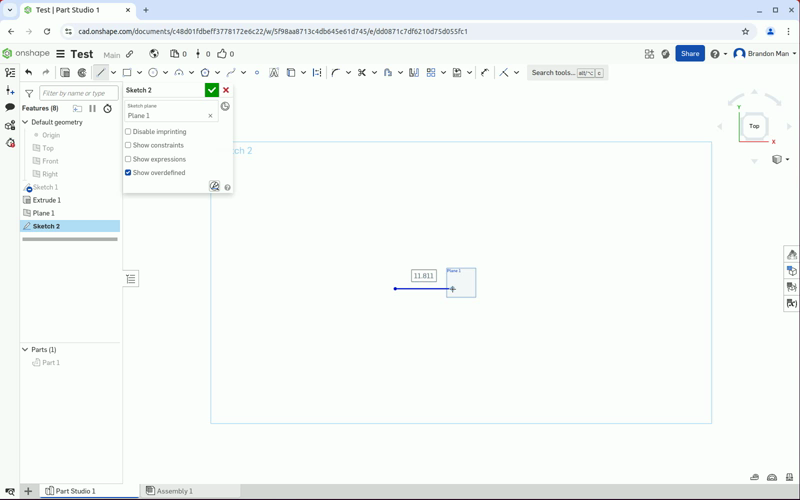
key_down(shift)
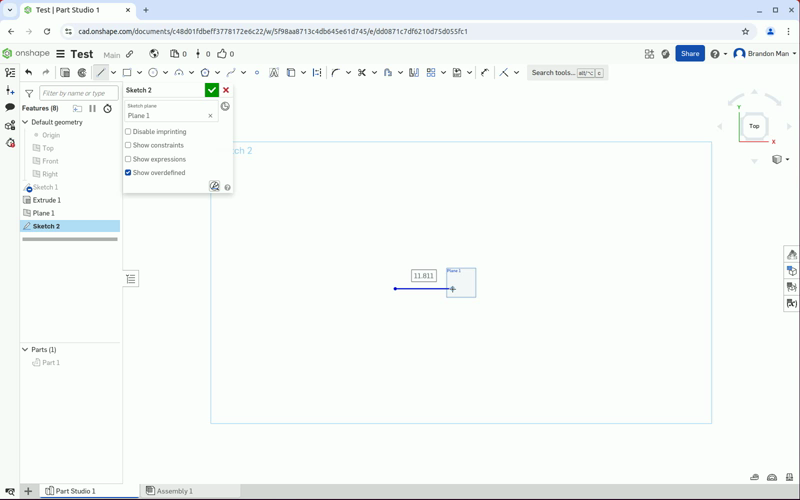
mouse_move(482, 288)
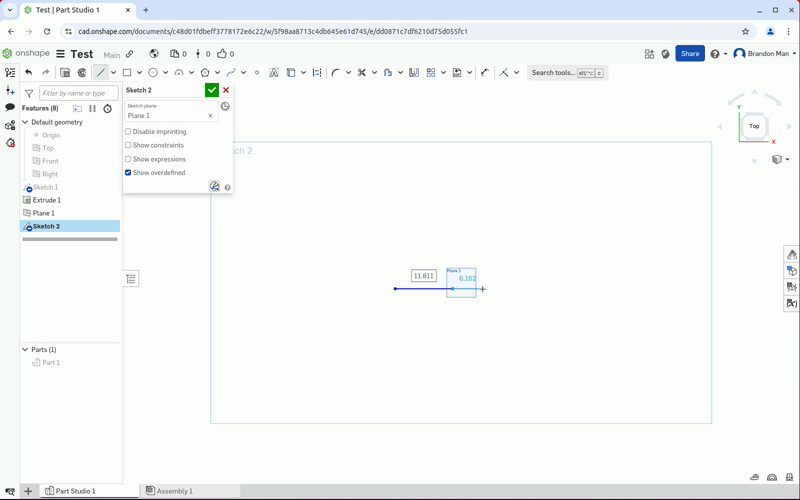
mouse_move(452, 348)
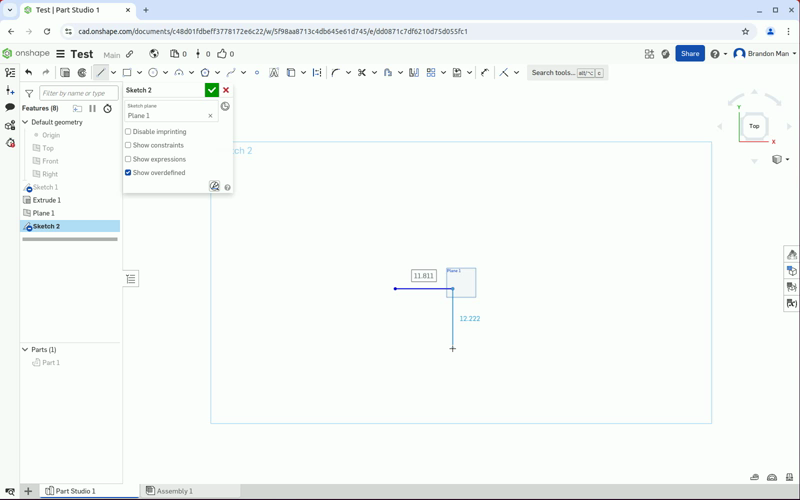
click(452, 348)
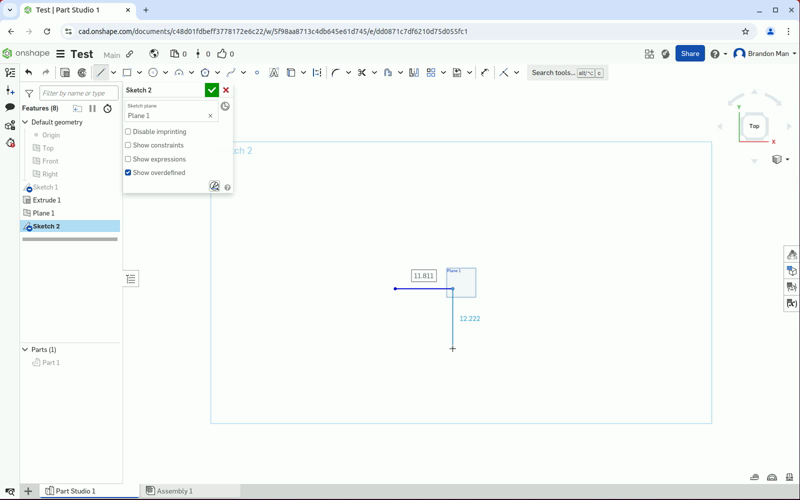
key_up(shift)
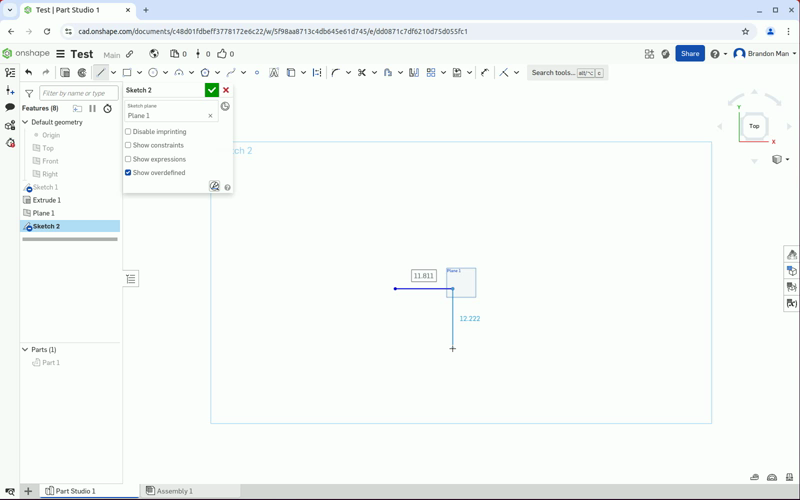
key_down(shift)
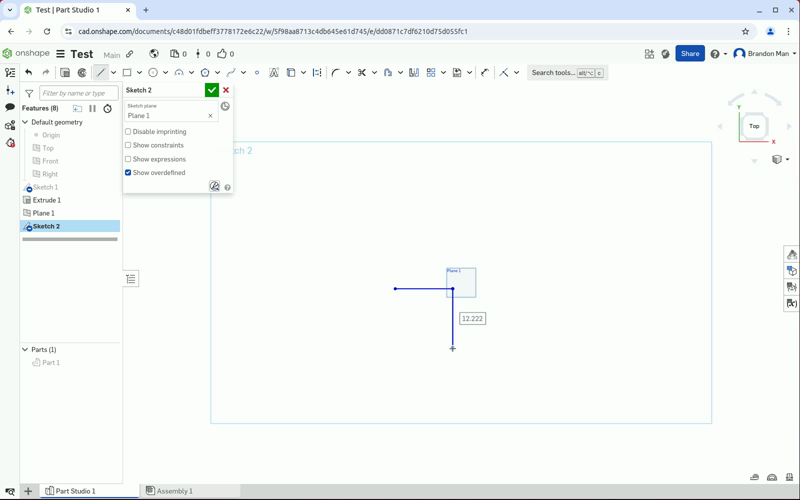
mouse_move(482, 348)
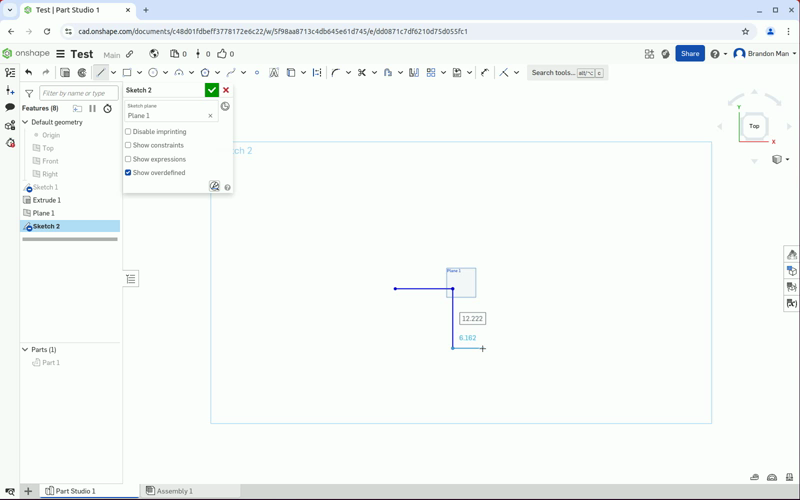
mouse_move(468, 348)
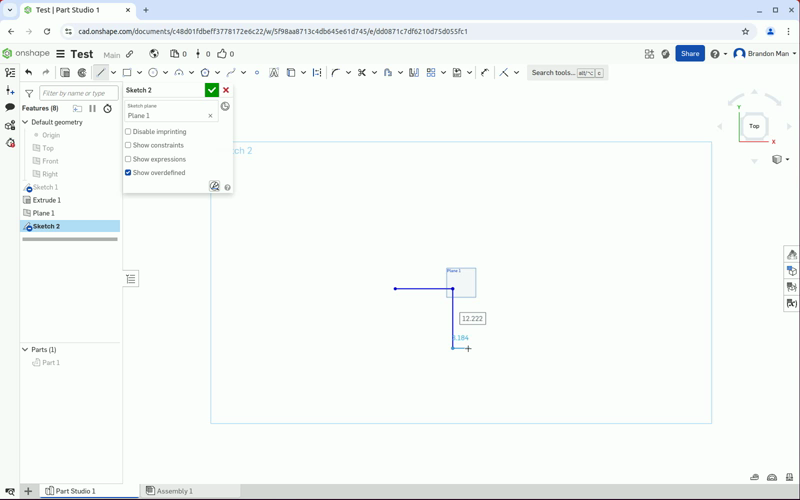
click(468, 348)
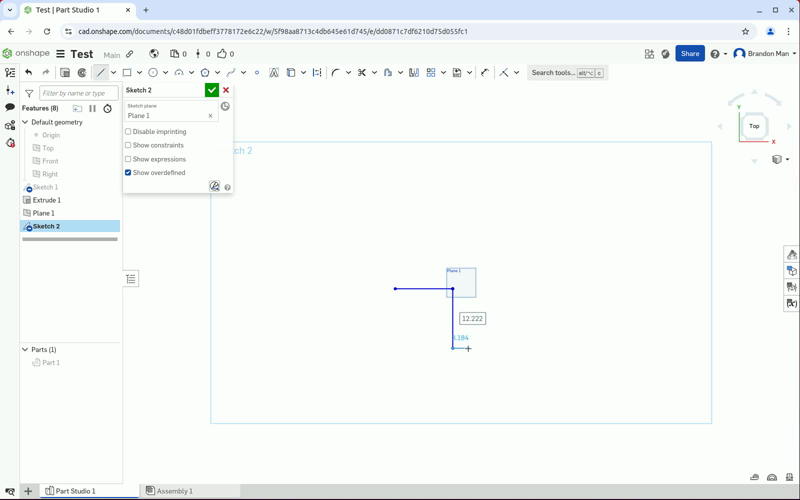
key_up(shift)
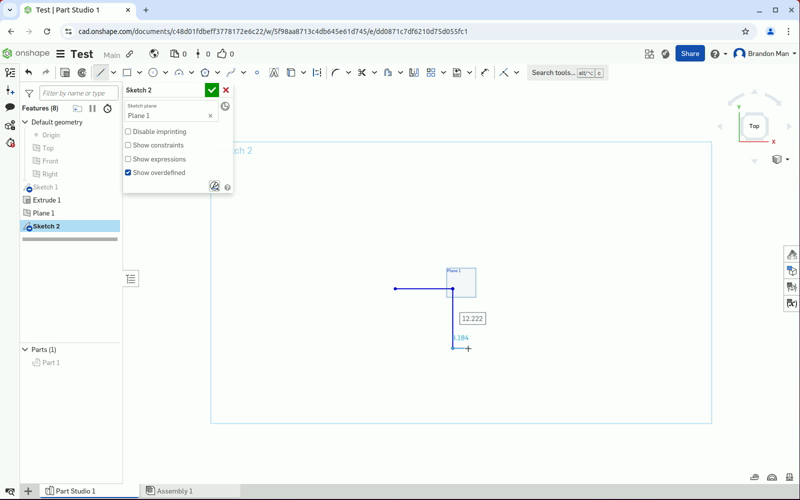
key_down(shift)
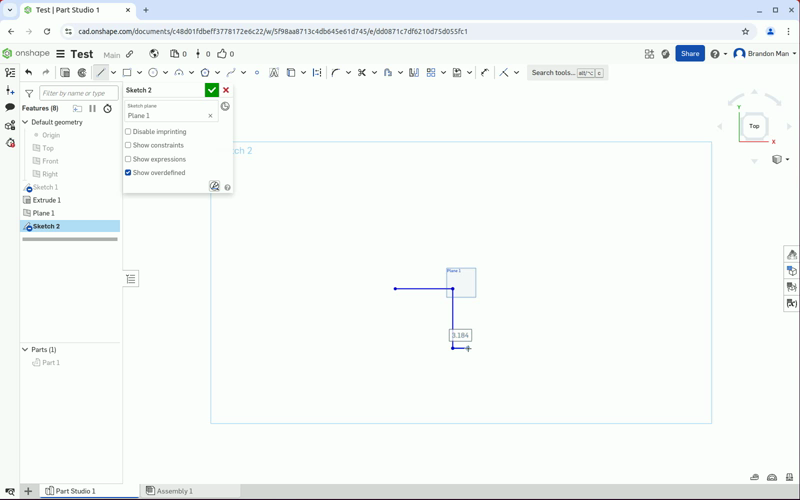
mouse_move(468, 218)
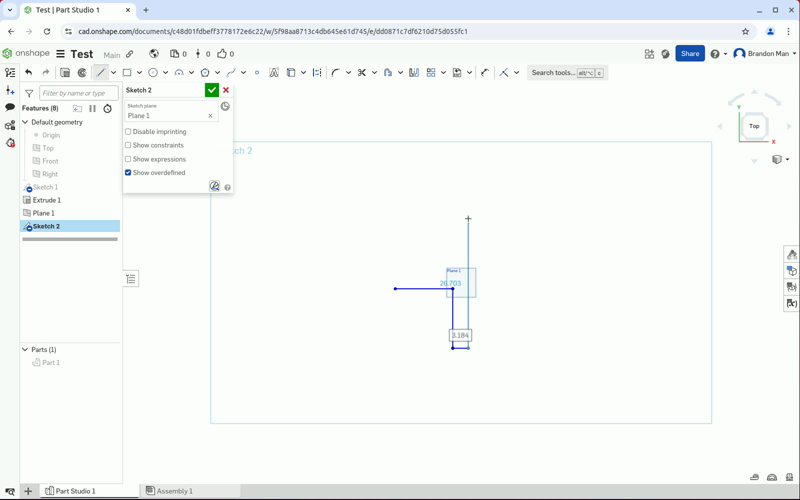
click(468, 218)
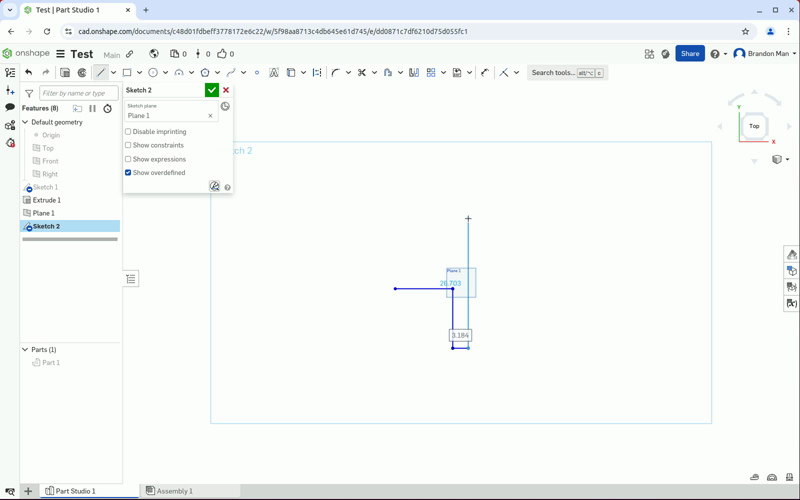
key_up(shift)
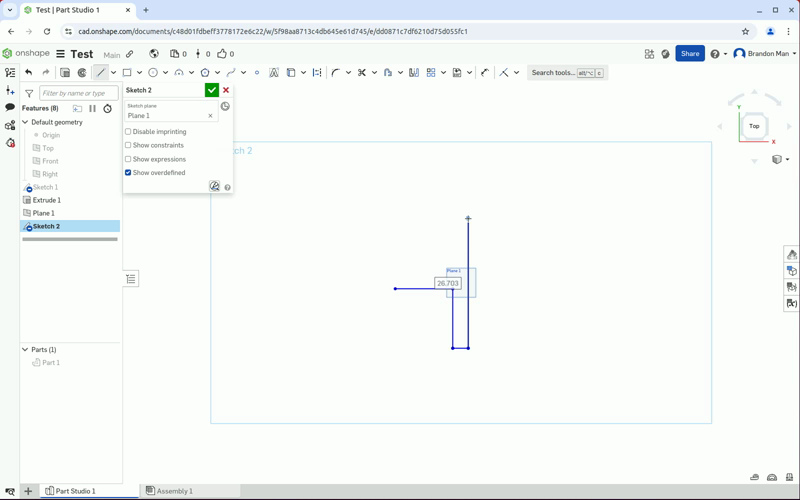
key_down(shift)
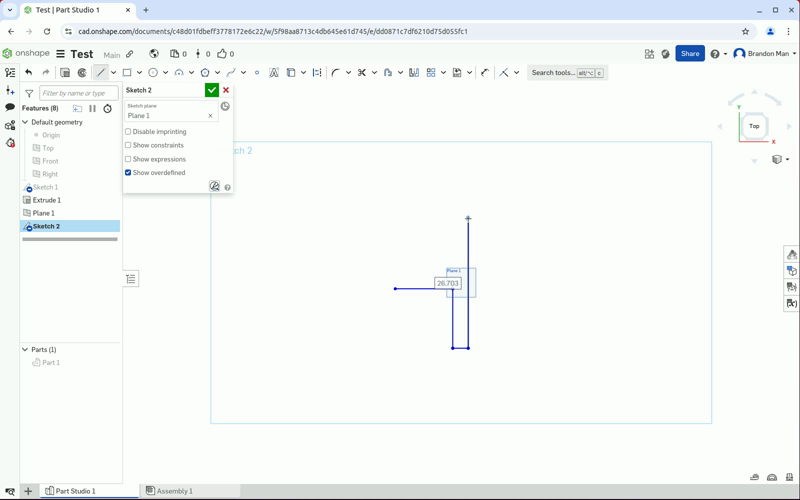
mouse_move(498, 218)
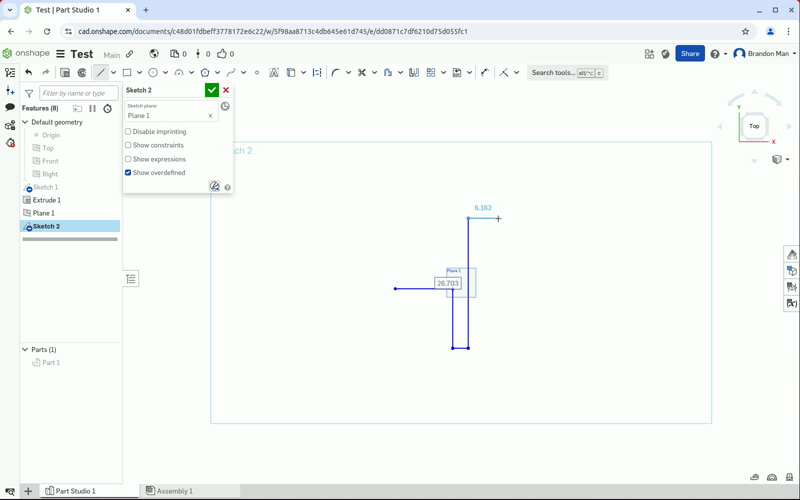
mouse_move(452, 218)
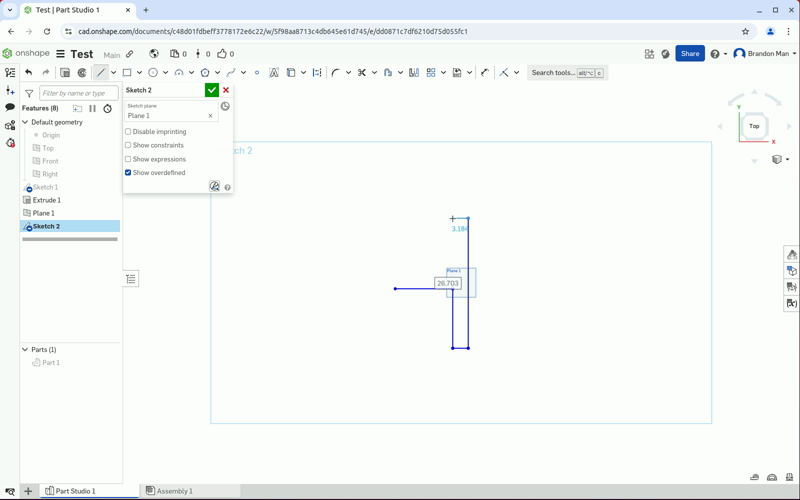
click(452, 218)
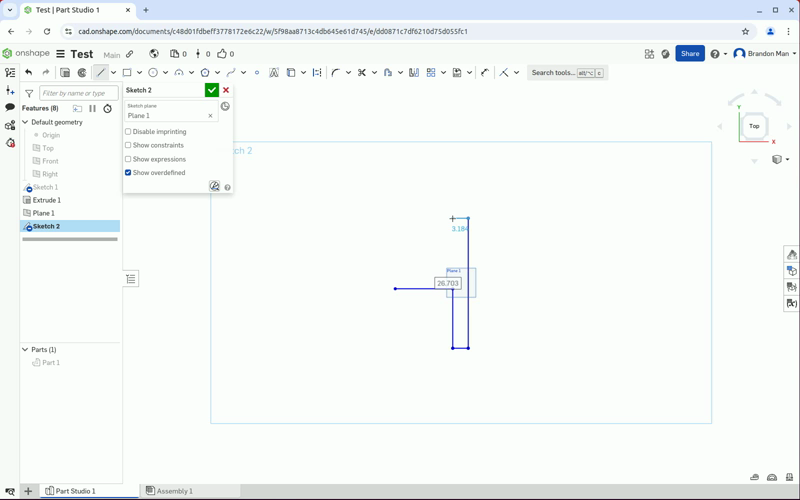
key_up(shift)
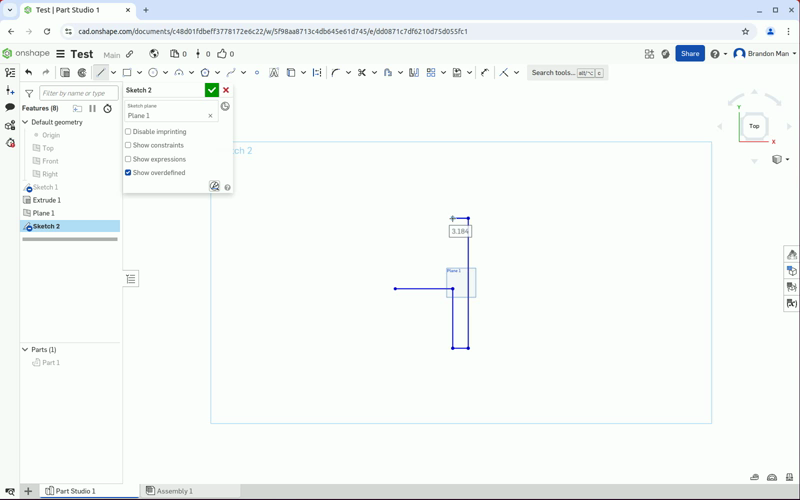
key_down(shift)
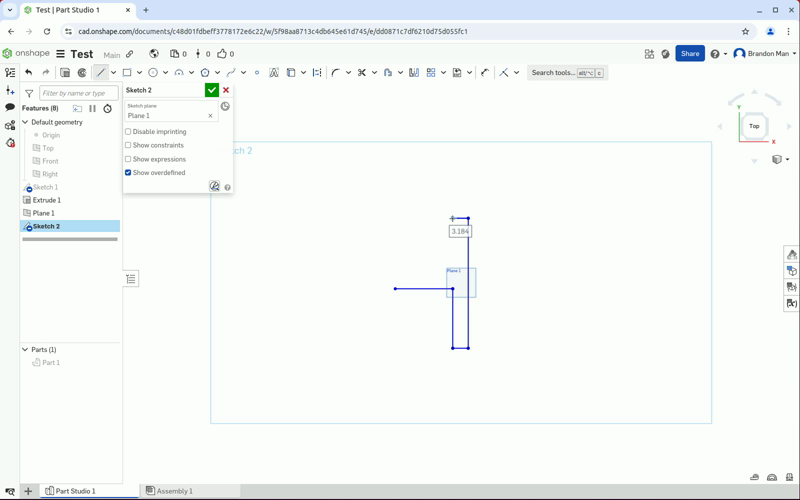
mouse_move(482, 218)
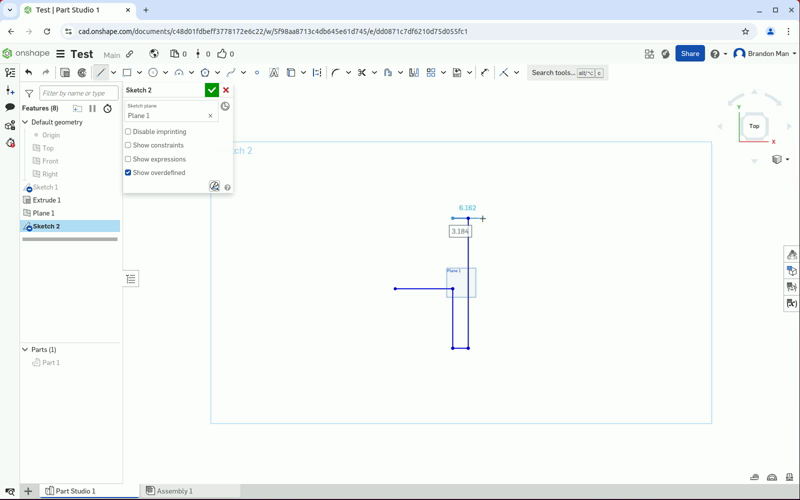
mouse_move(452, 277)
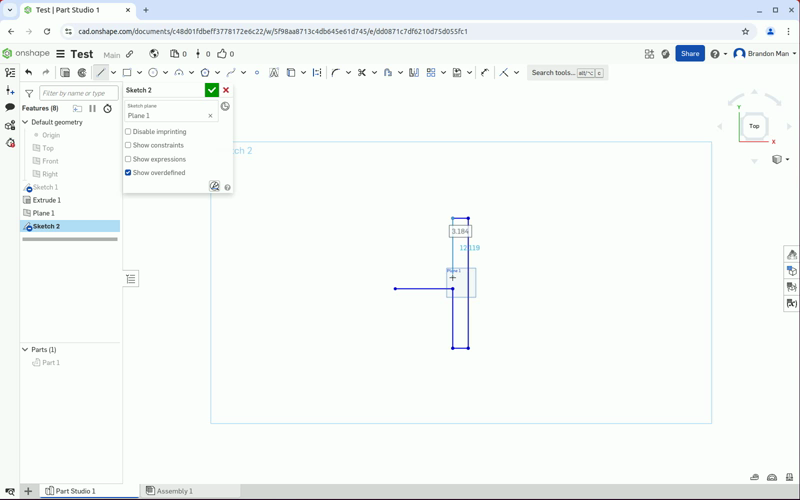
click(452, 277)
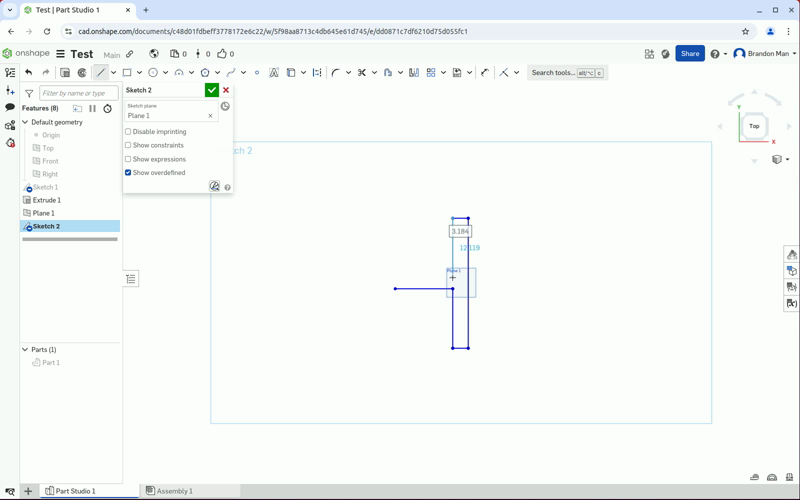
key_up(shift)
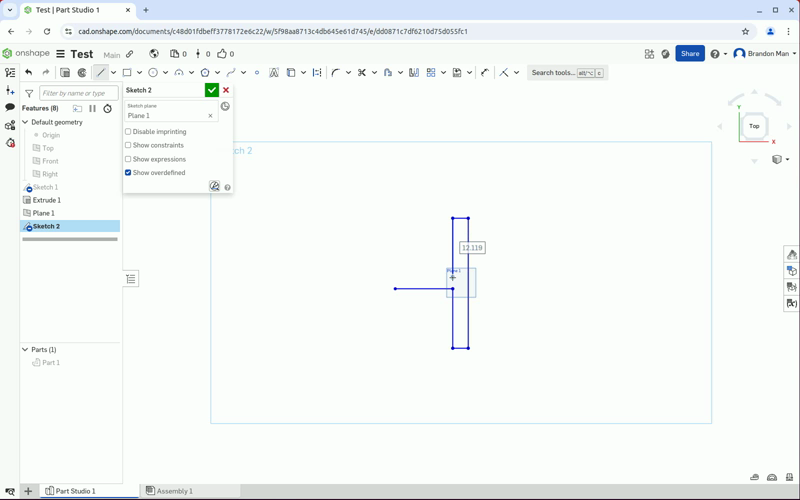
key_down(shift)
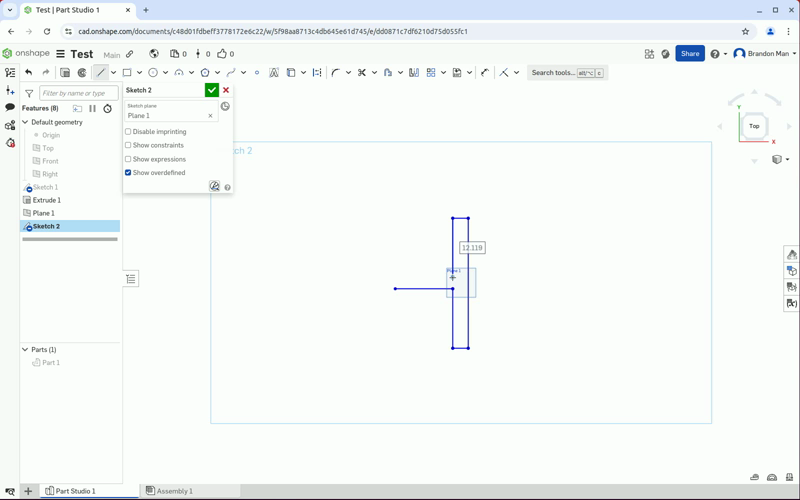
mouse_move(482, 277)
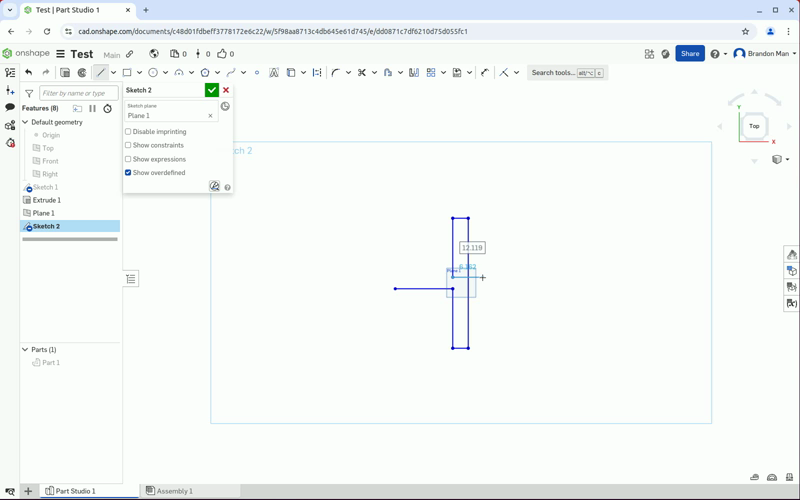
mouse_move(395, 277)
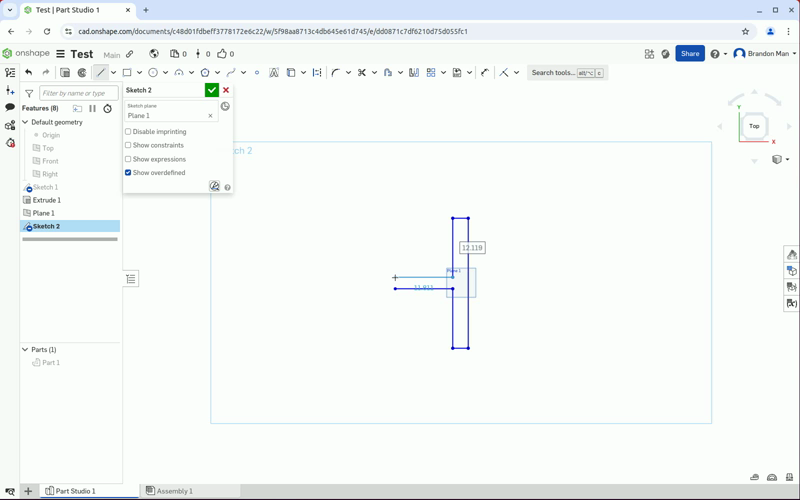
click(395, 277)
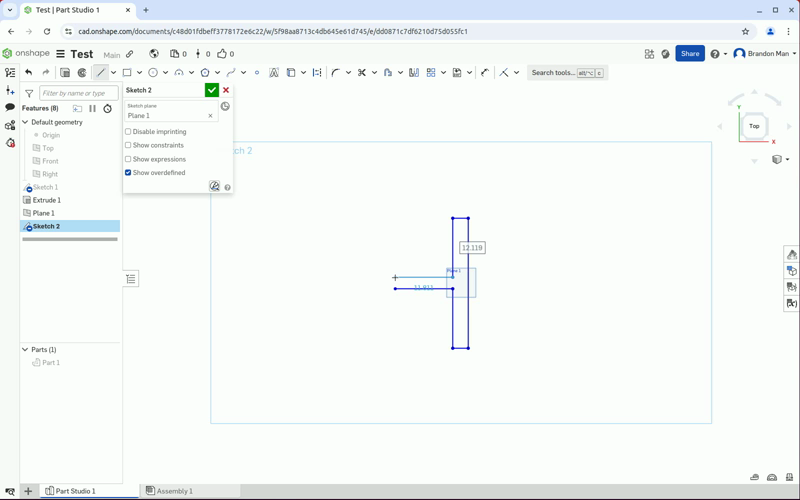
key_up(shift)
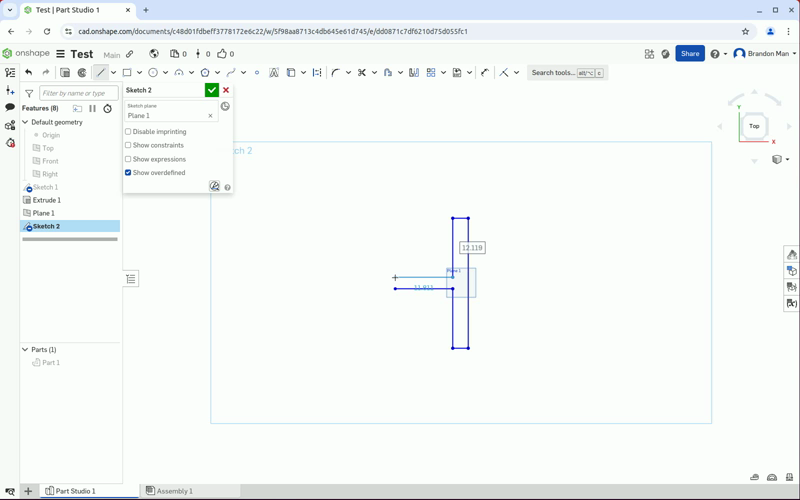
mouse_move(425, 277)
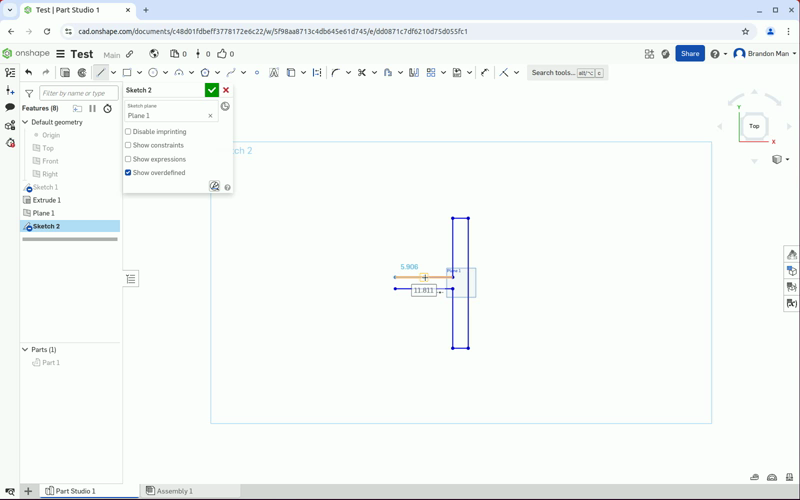
key_down(shift)
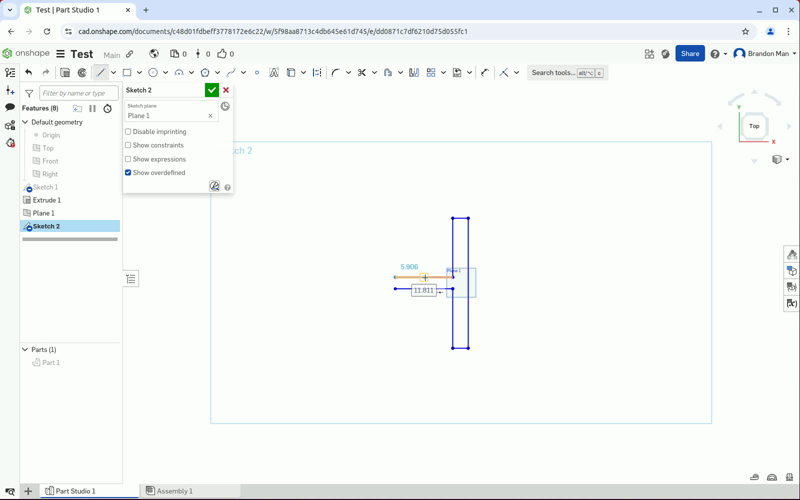
mouse_move(395, 288)
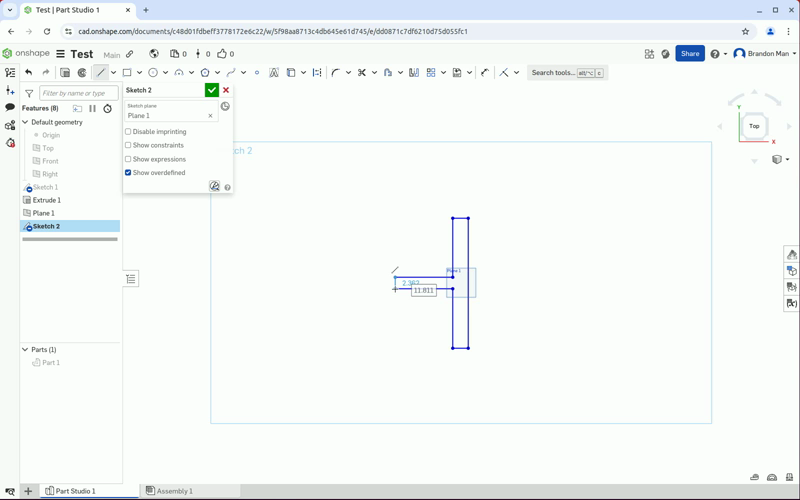
key_up(shift)
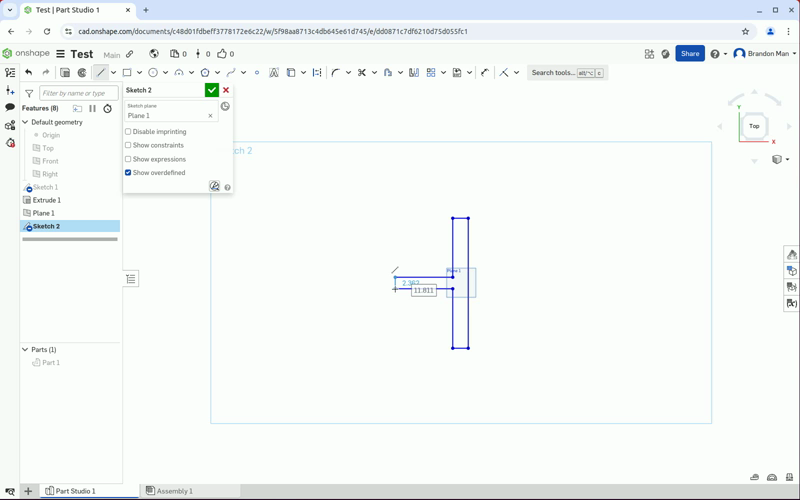
click(395, 288)
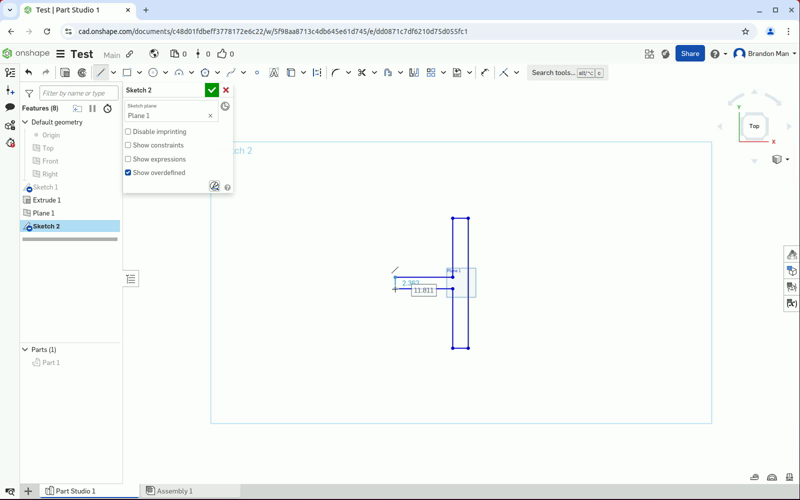
key(esc)
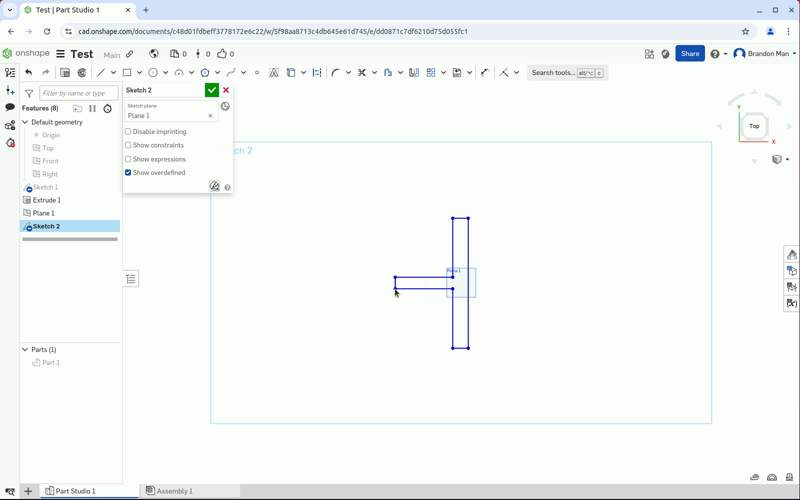
mouse_move(463, 317)
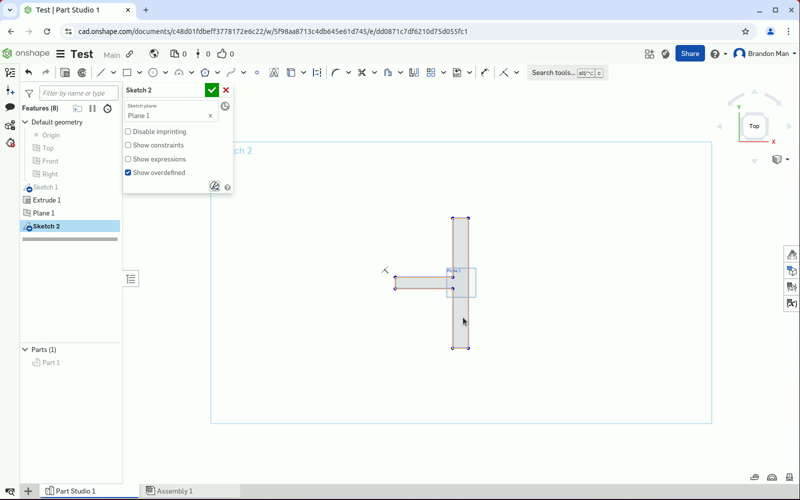
click(463, 317)
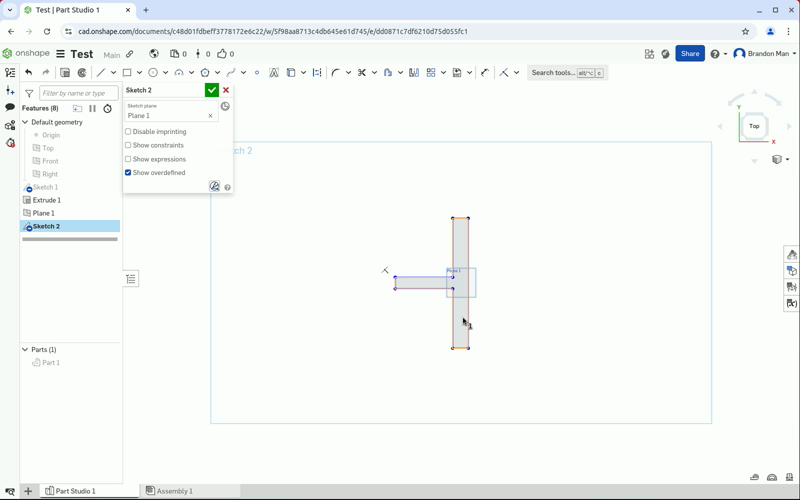
mouse_move(73, 352)
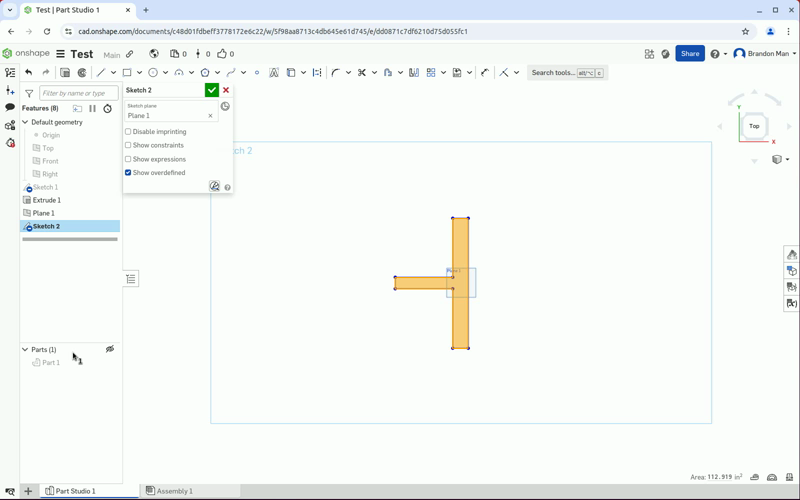
key(shift+y)
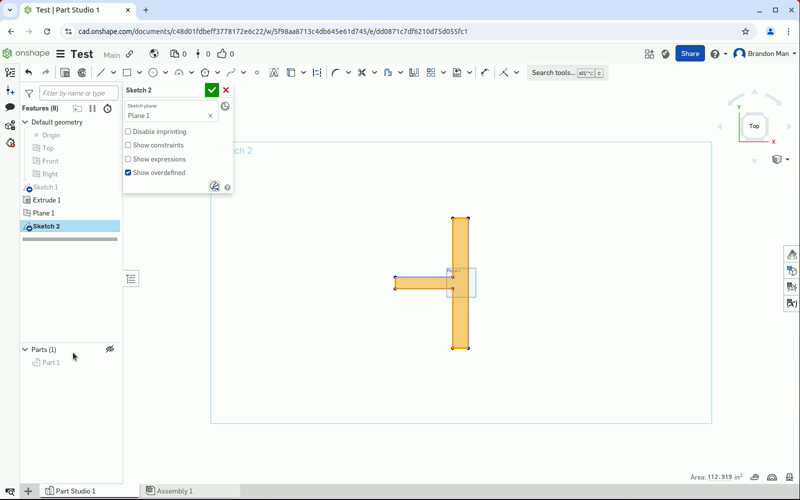
key(shift+e)
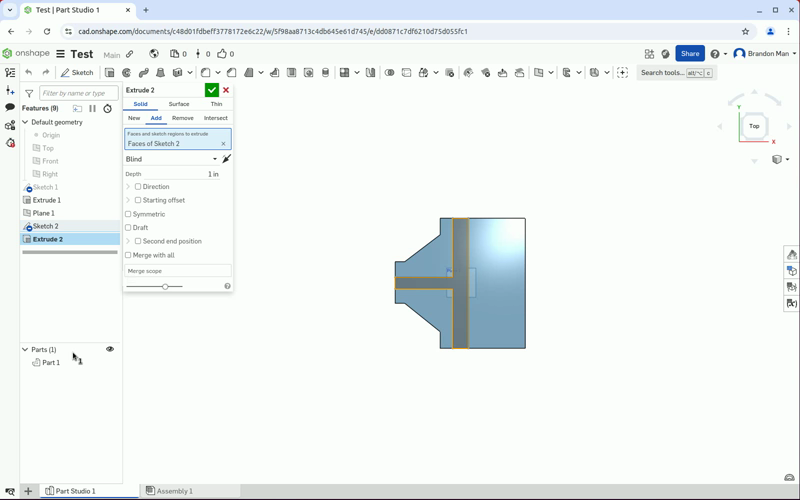
mouse_move(143, 106)
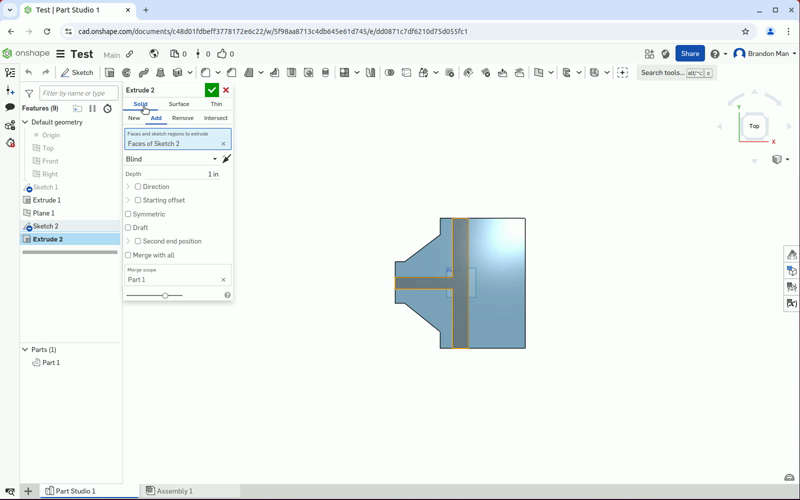
click(143, 106)
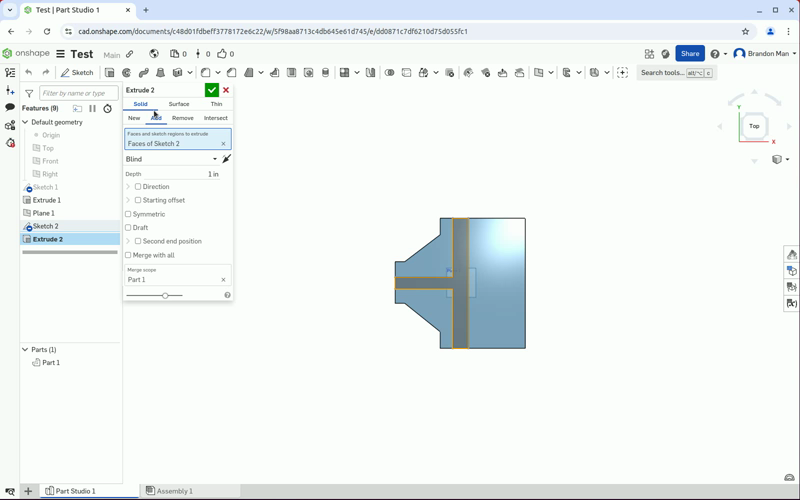
mouse_move(186, 120)
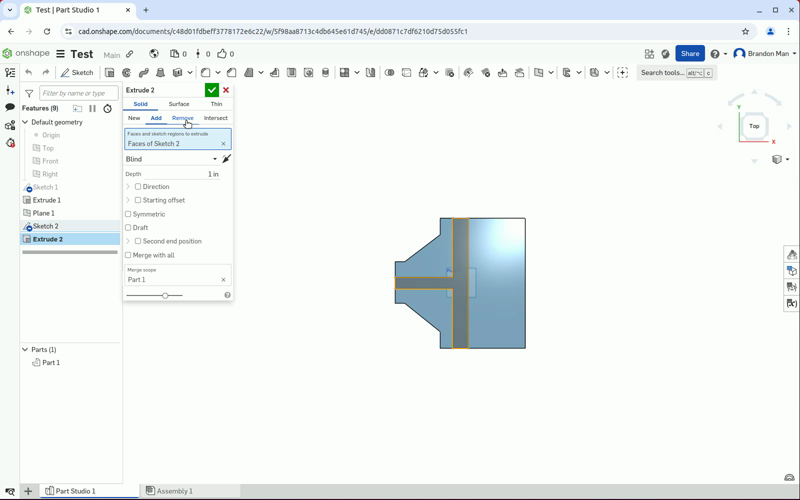
click(186, 120)
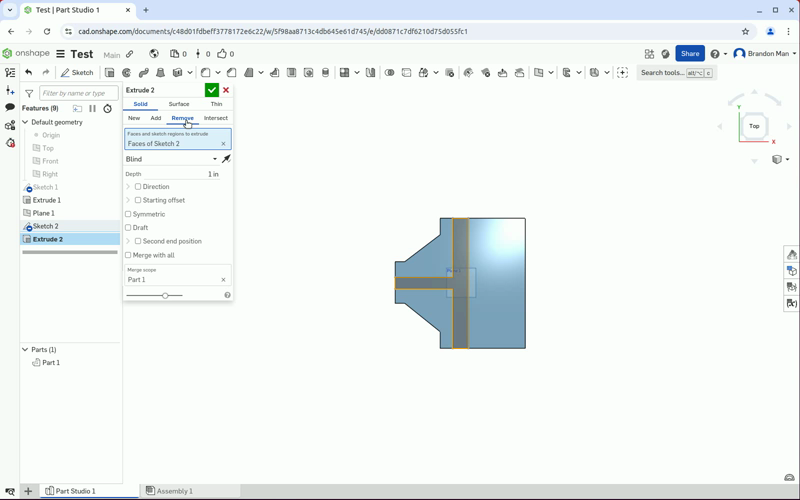
key(tab, 4)
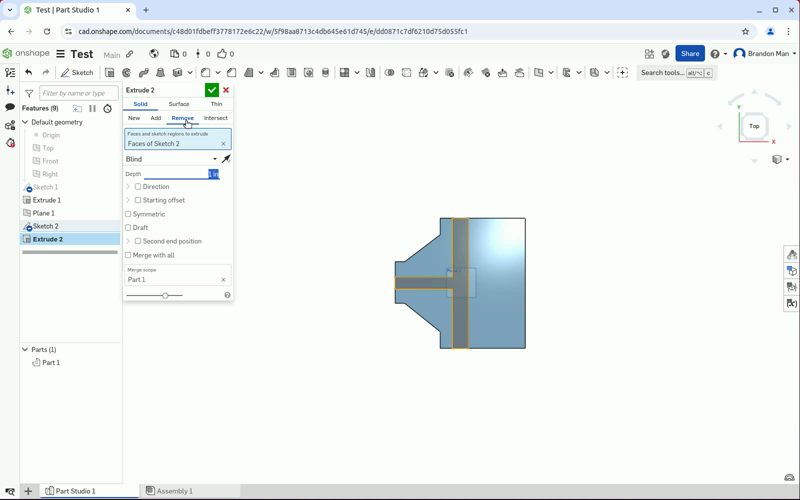
text(18.535)
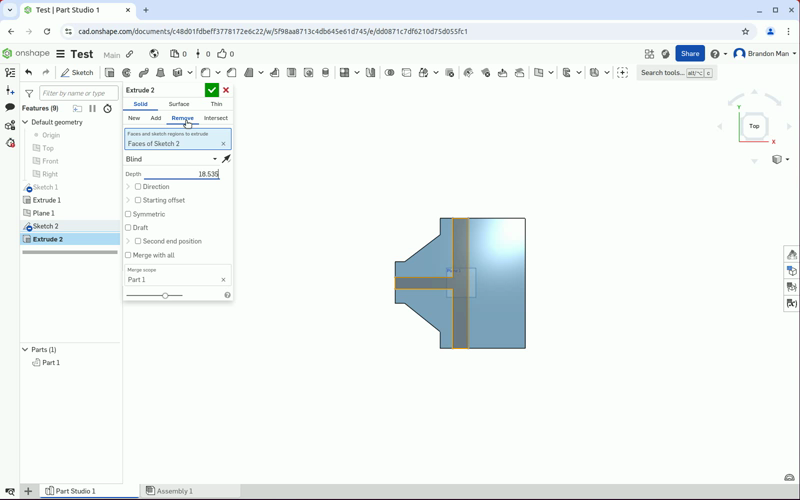
key(tab, 6)
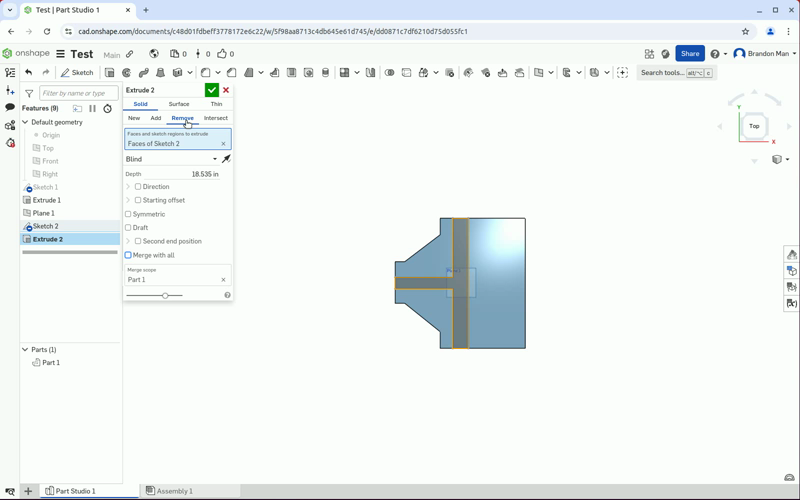
key(space)
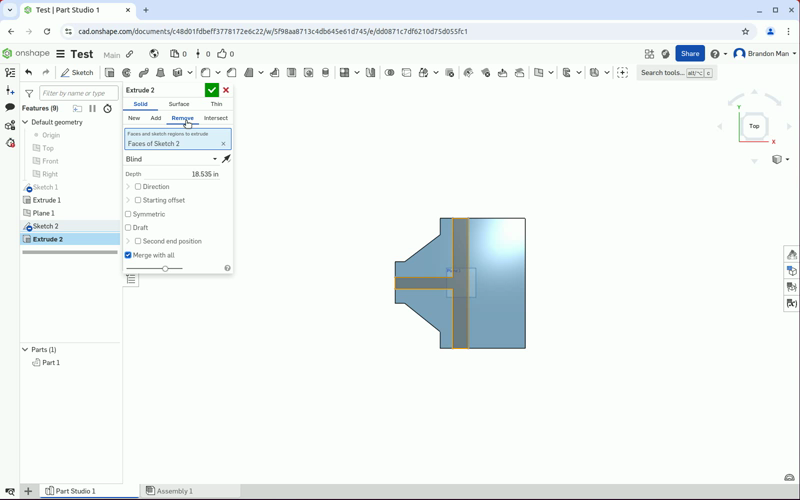
key(enter)
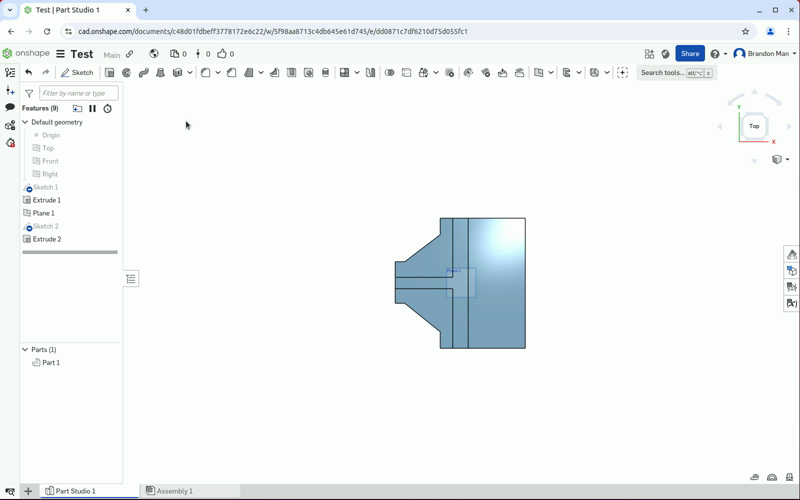
key(shift+h)
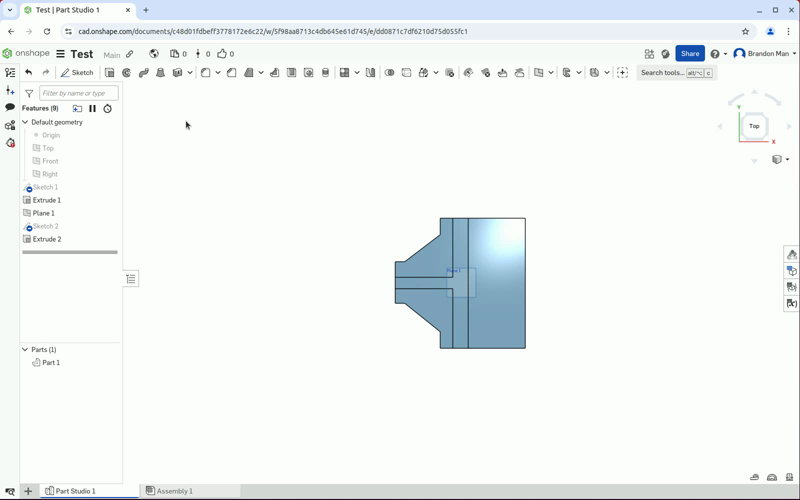
key(shift+h)
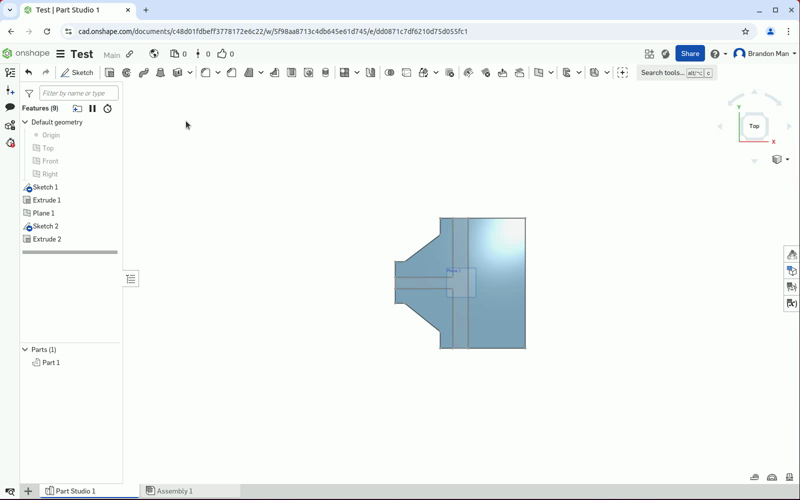
key(shift+7)
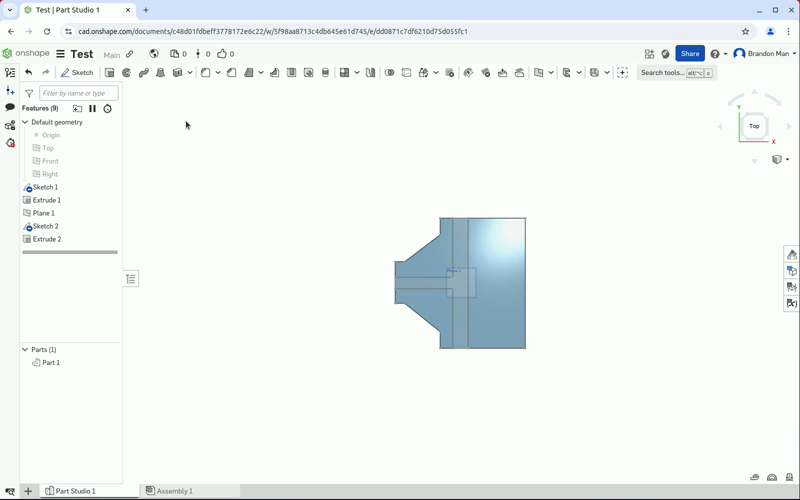
key(up, 3)
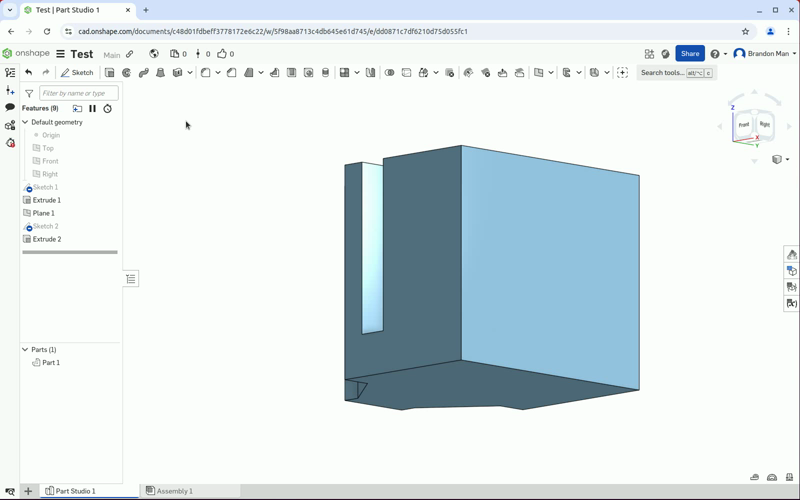
key(left, 3)
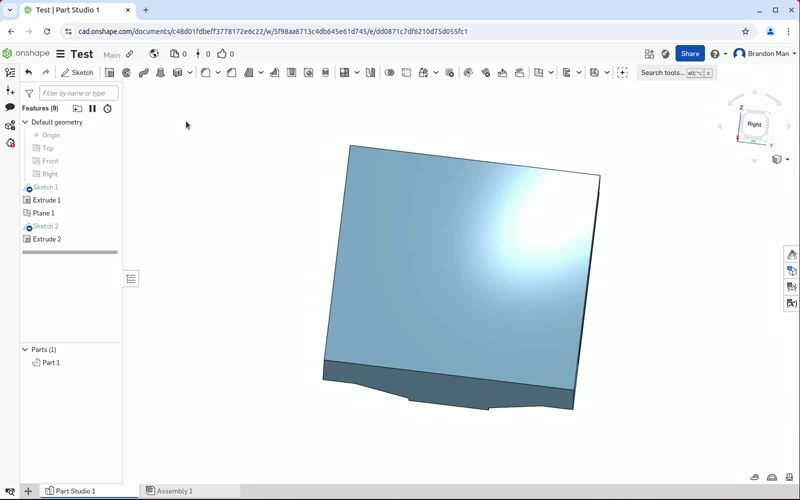
key(right, 3)
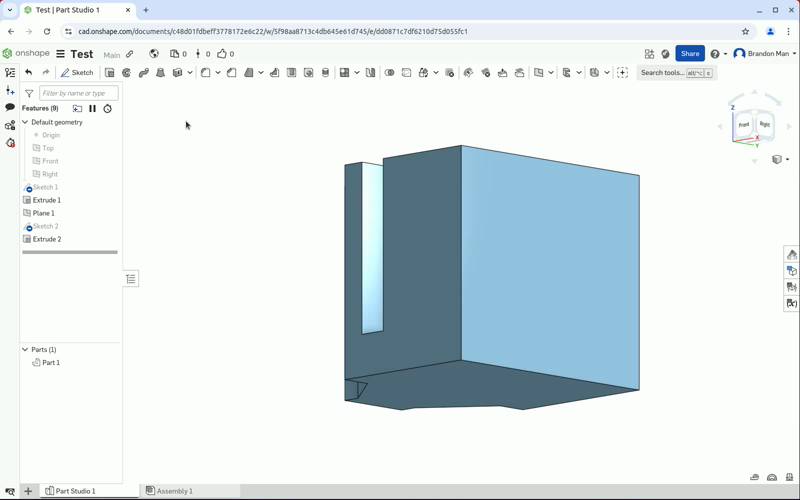
key(down, 3)
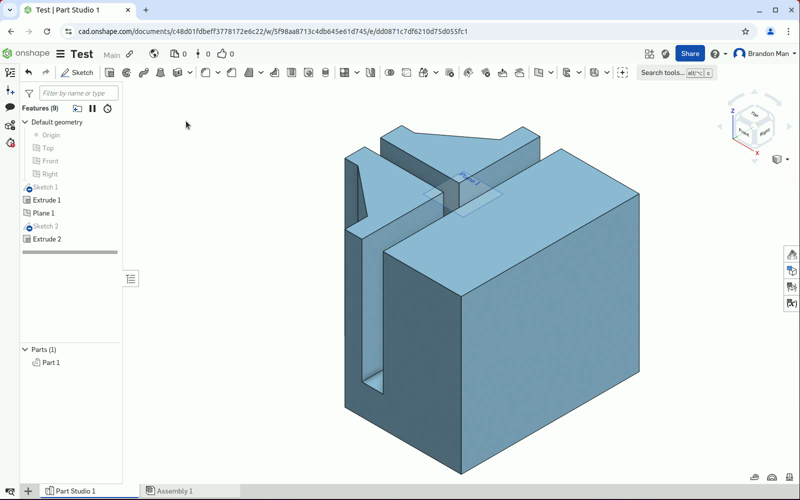
mouse_move(73, 189)
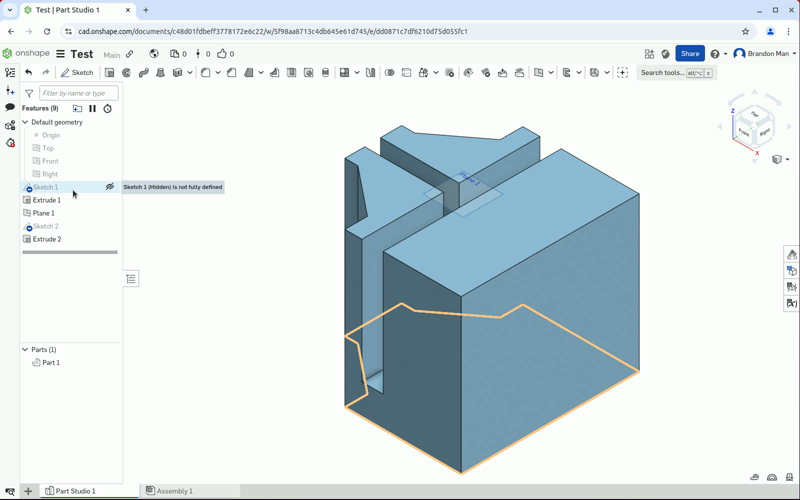
click(73, 189)